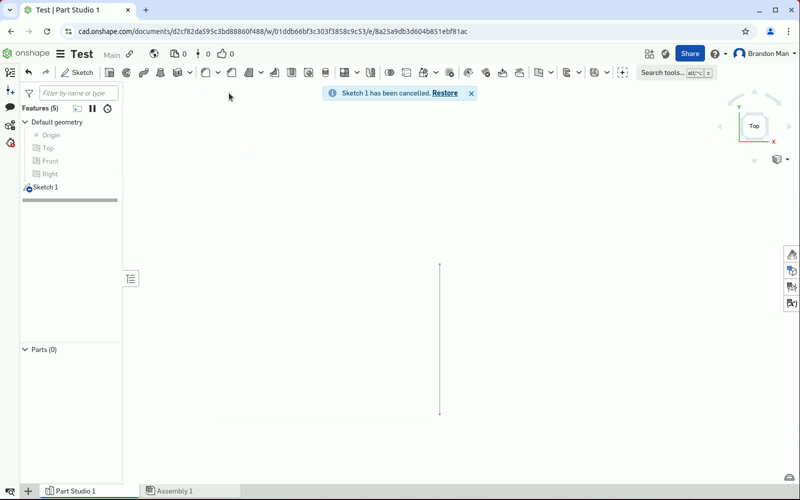
key(shift+h)
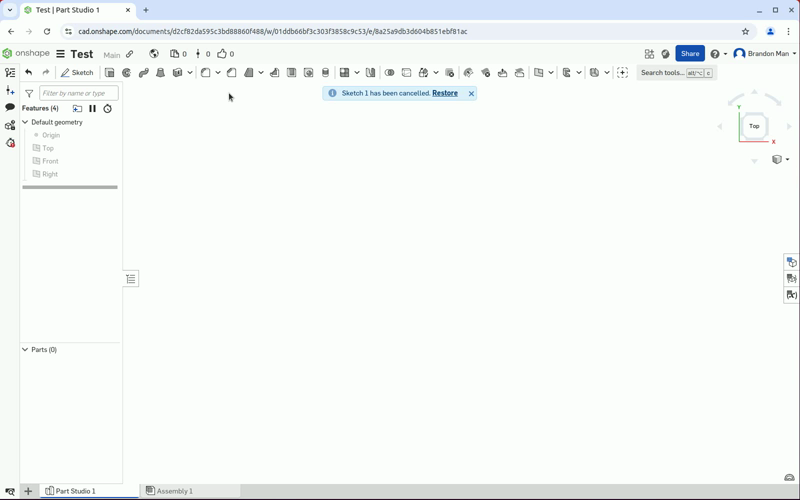
mouse_move(73, 352)
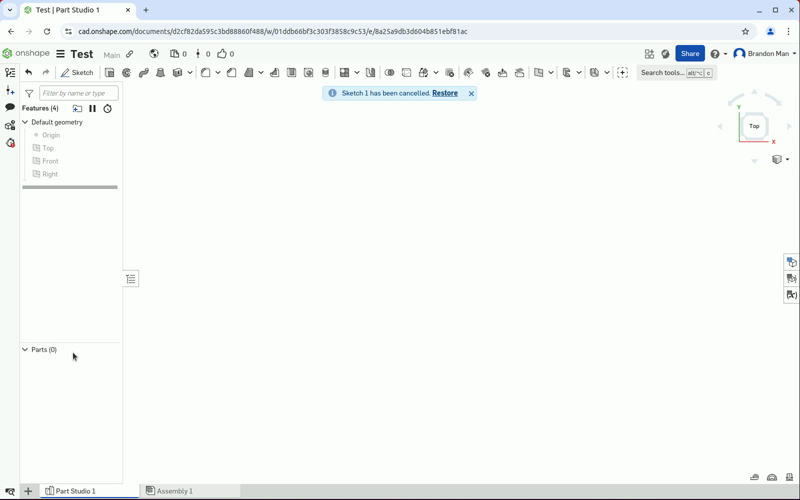
key(y)
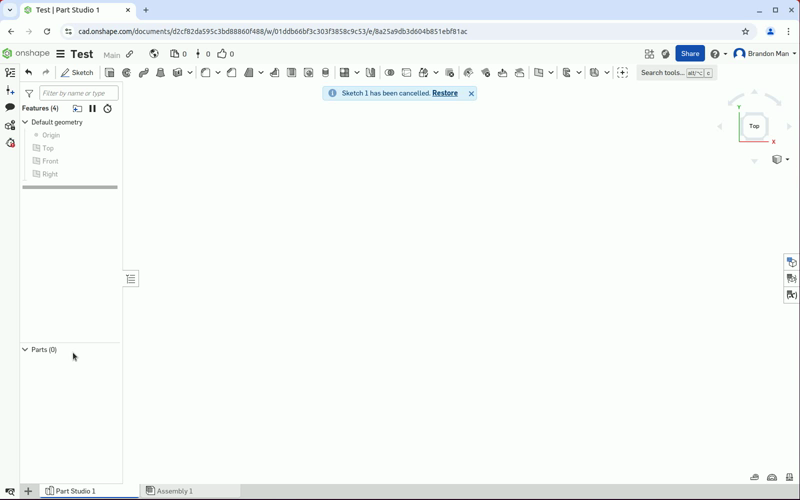
key(shift+p)
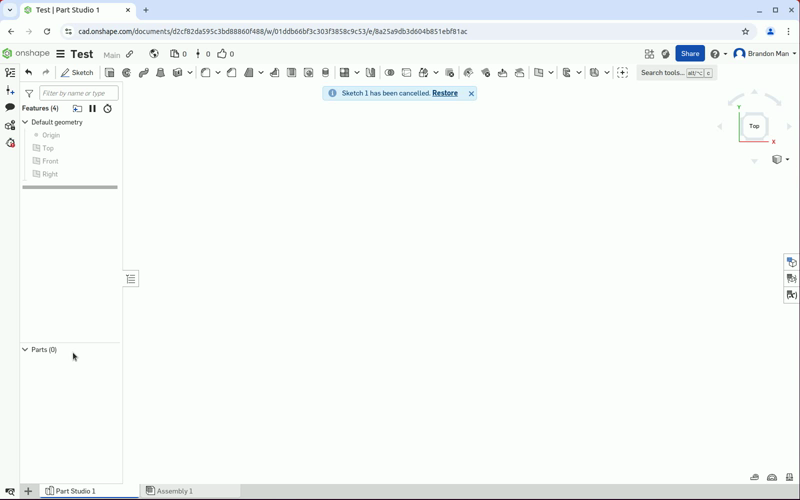
key(space)
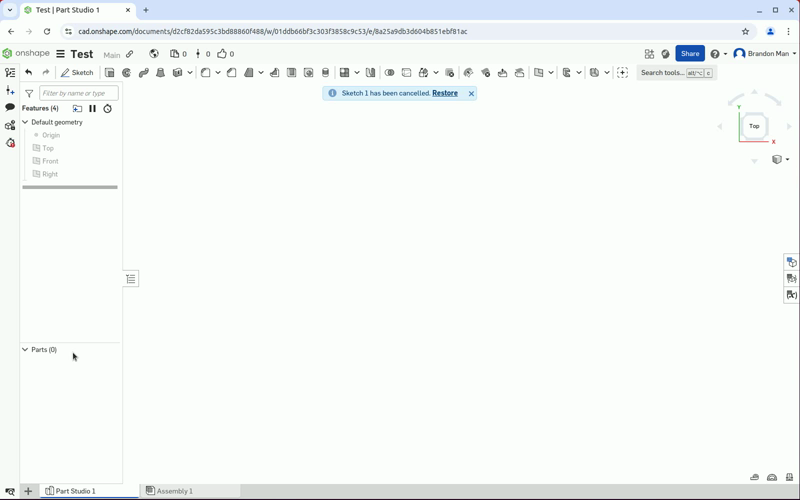
key_down(shift)
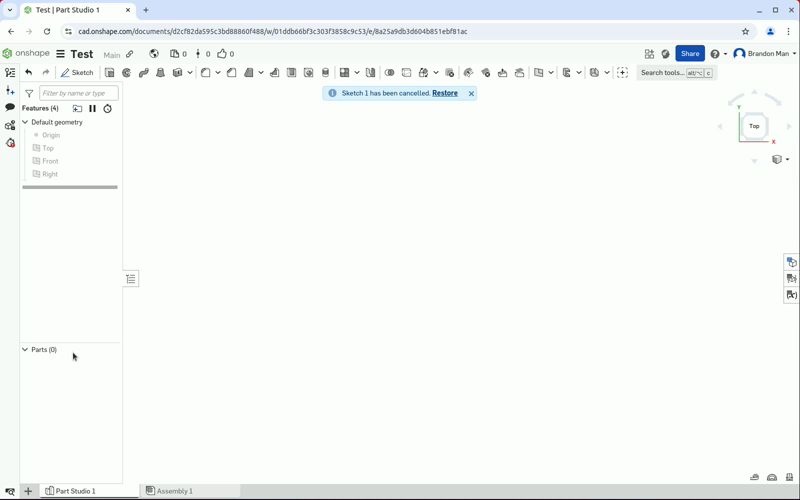
key(up)
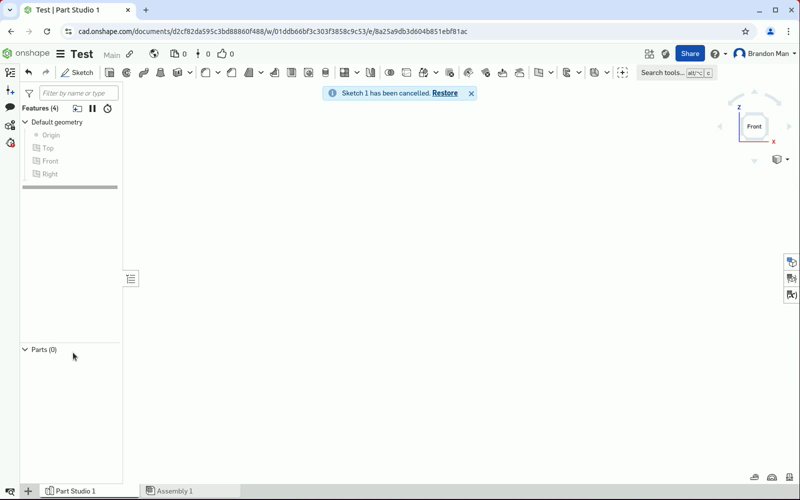
key_up(shift)
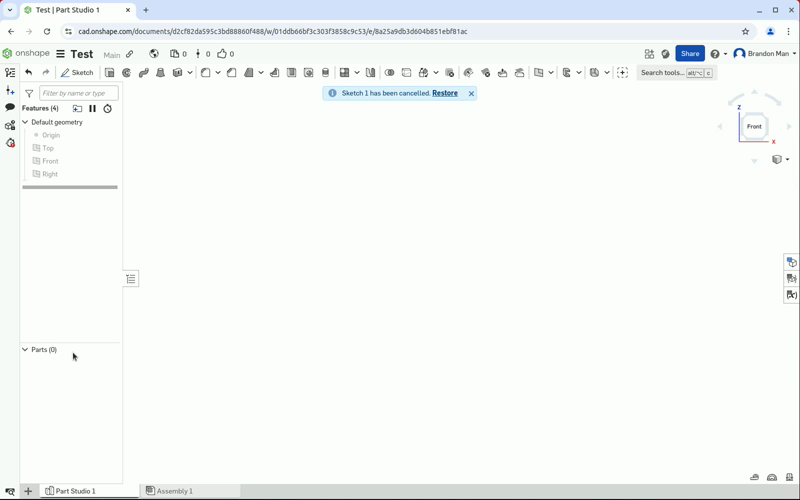
key(space)
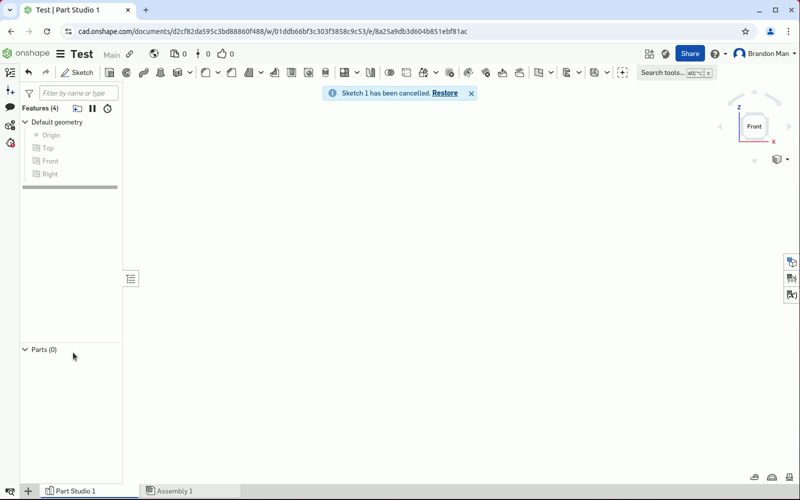
key_down(shift)
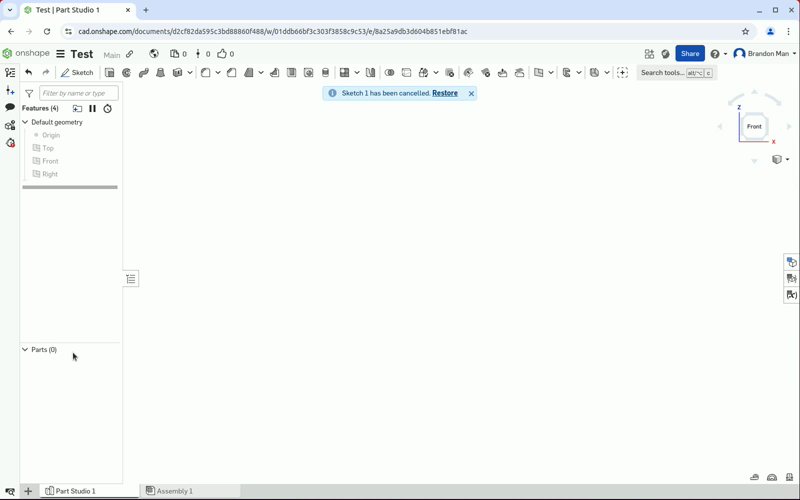
key(left)
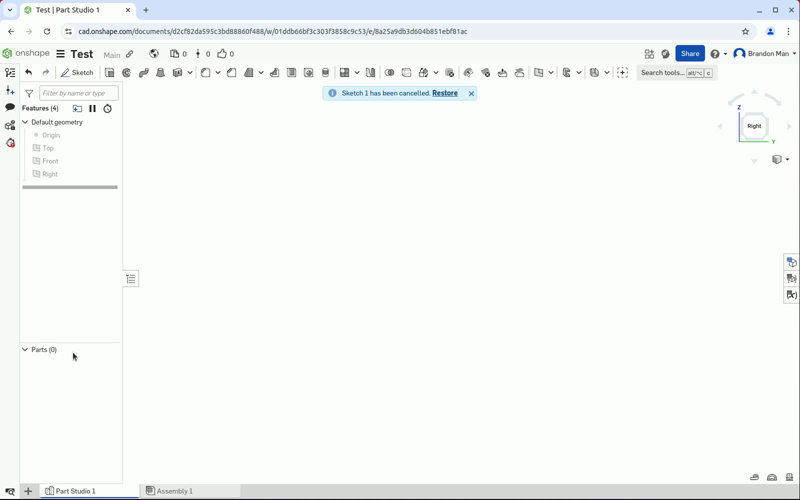
key_up(shift)
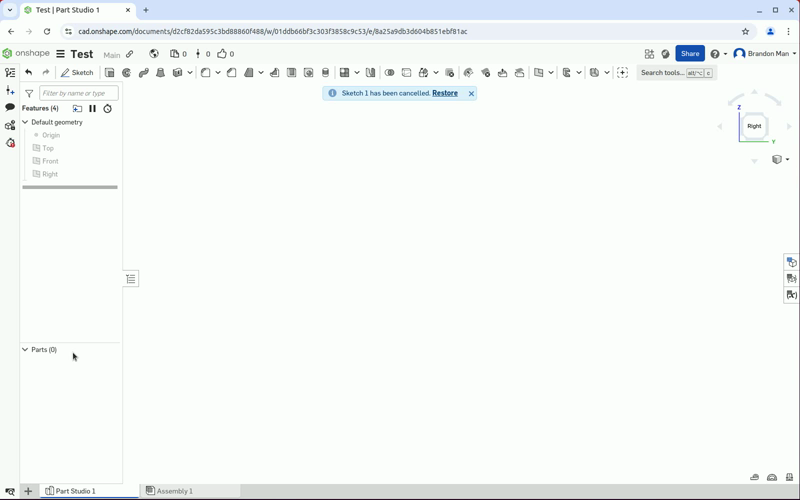
mouse_move(73, 352)
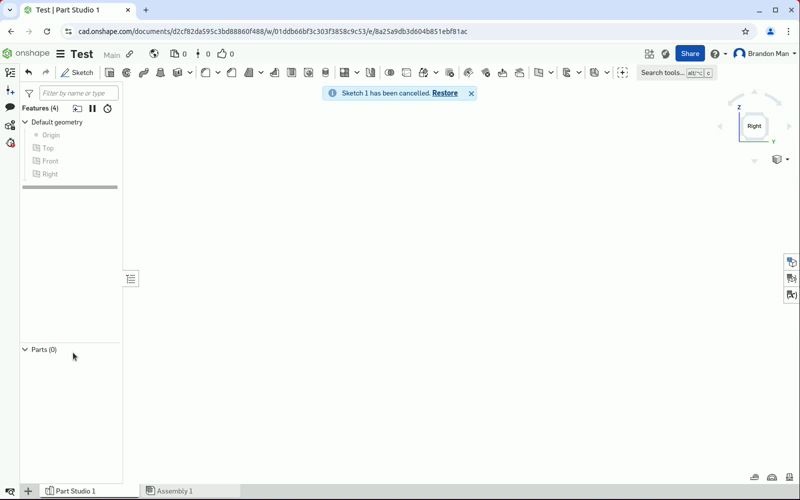
key(shift+y)
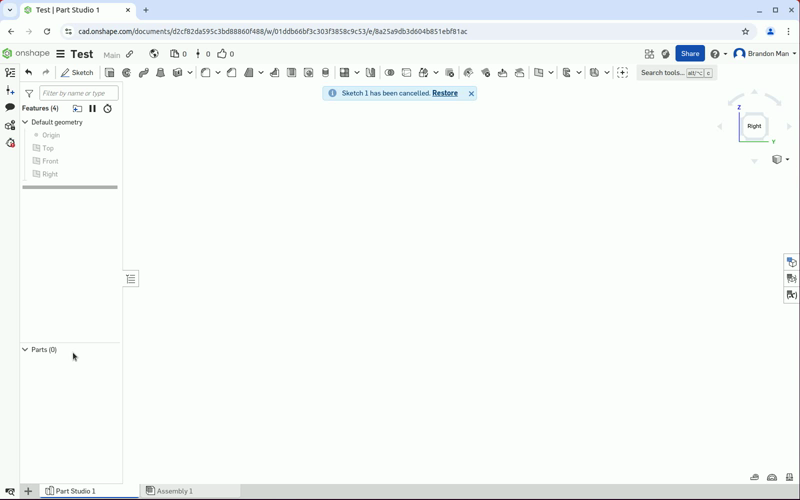
key(shift+s)
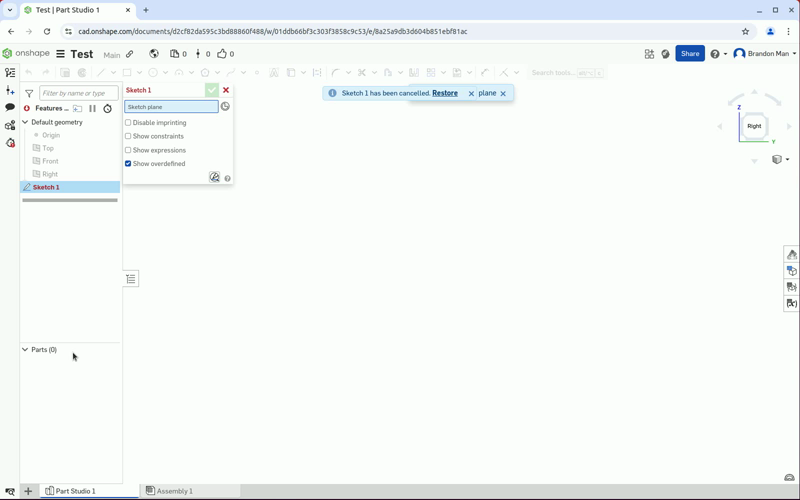
mouse_move(73, 176)
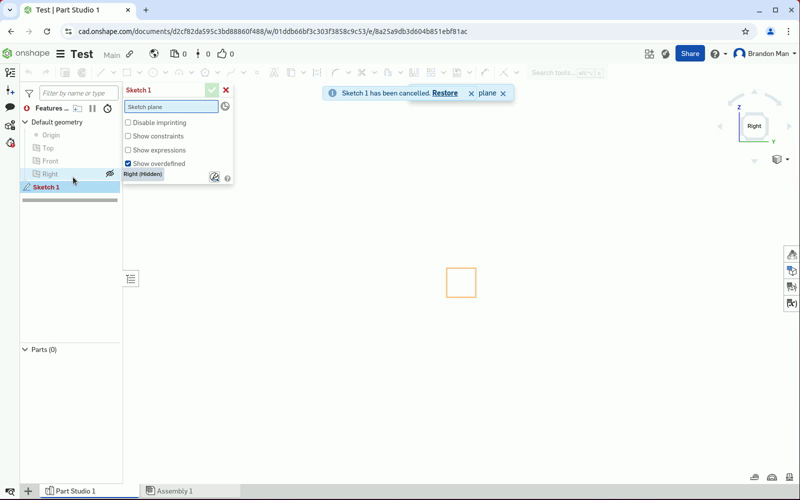
click(73, 176)
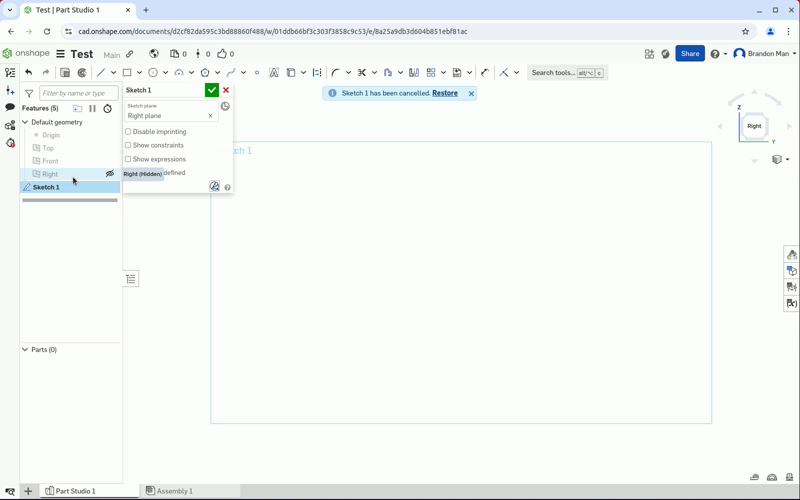
mouse_move(73, 352)
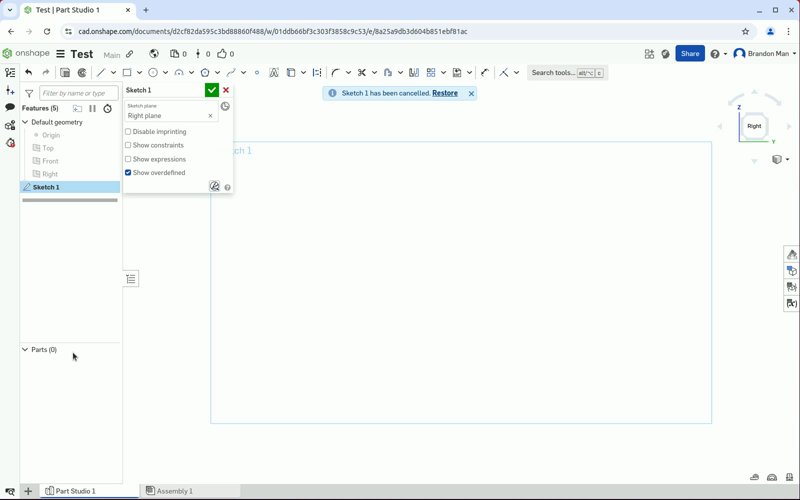
key(y)
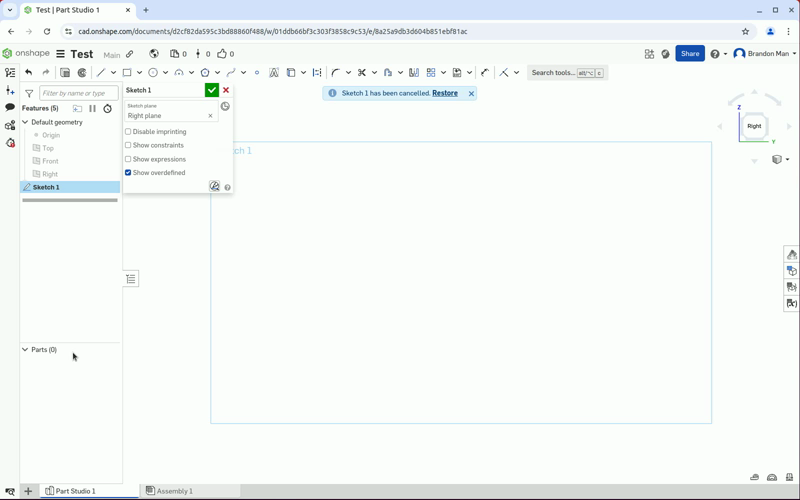
key(a)
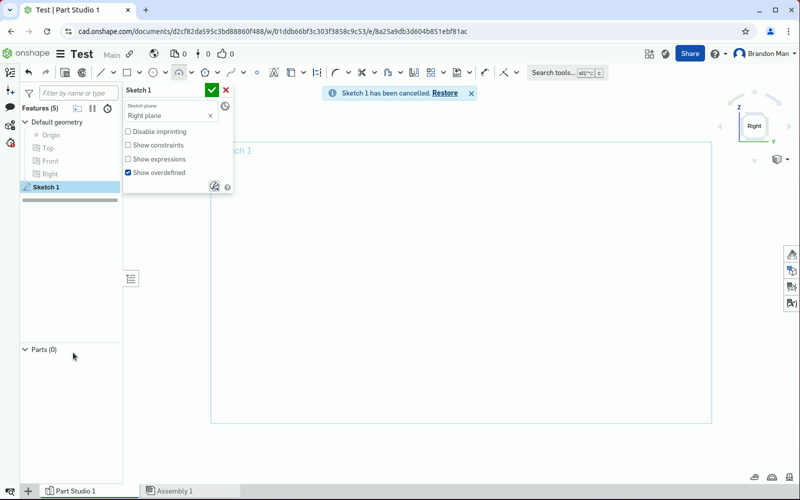
key_down(shift)
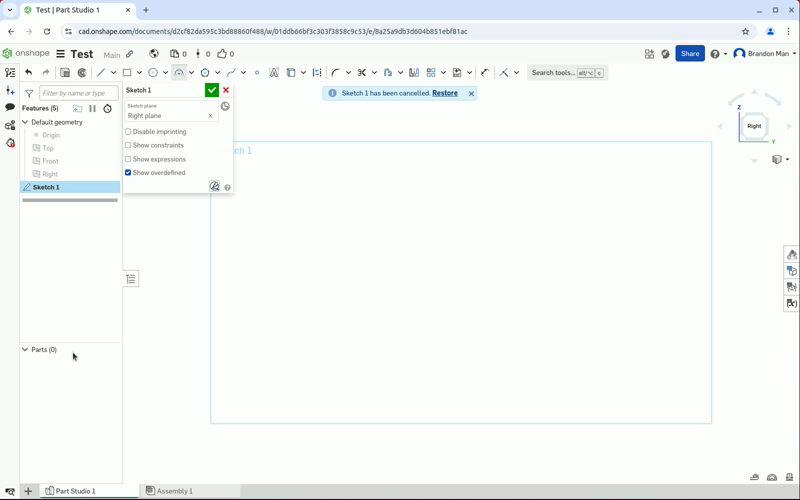
mouse_move(392, 282)
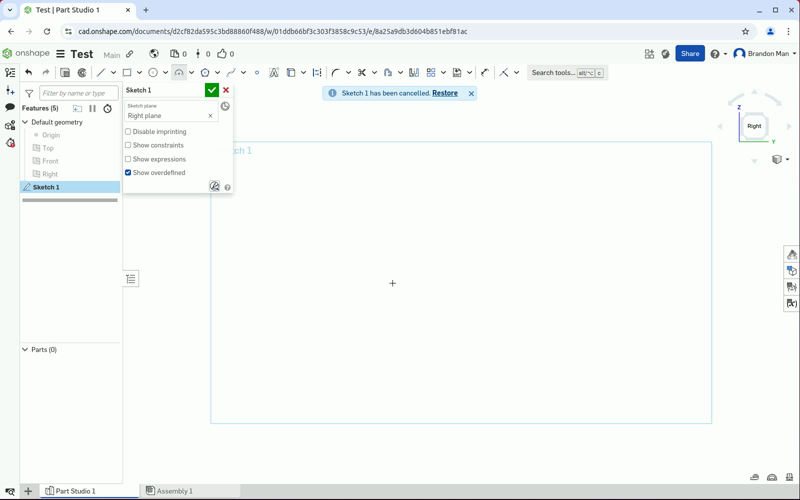
click(392, 282)
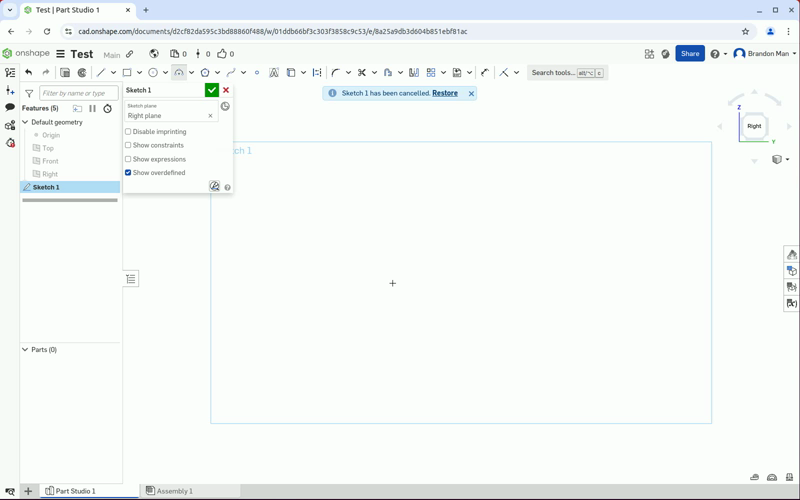
key_up(shift)
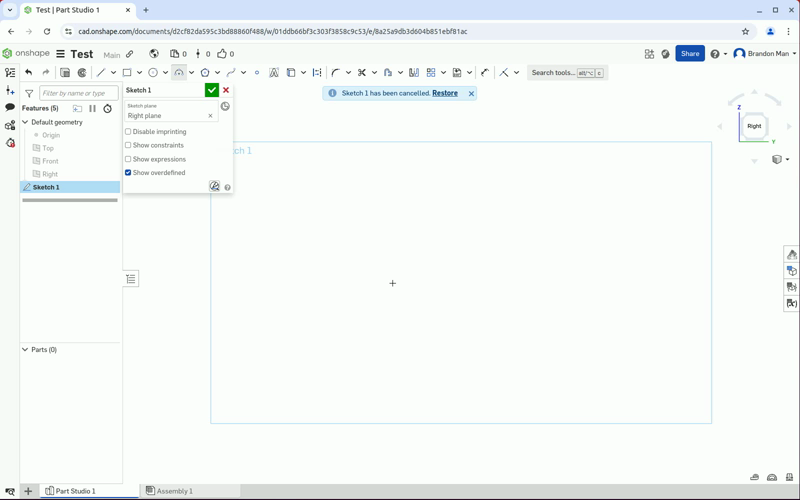
key_down(shift)
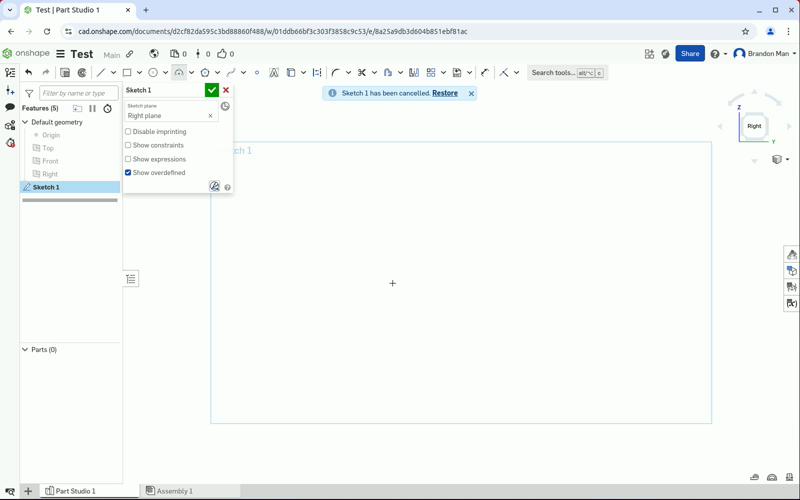
mouse_move(527, 282)
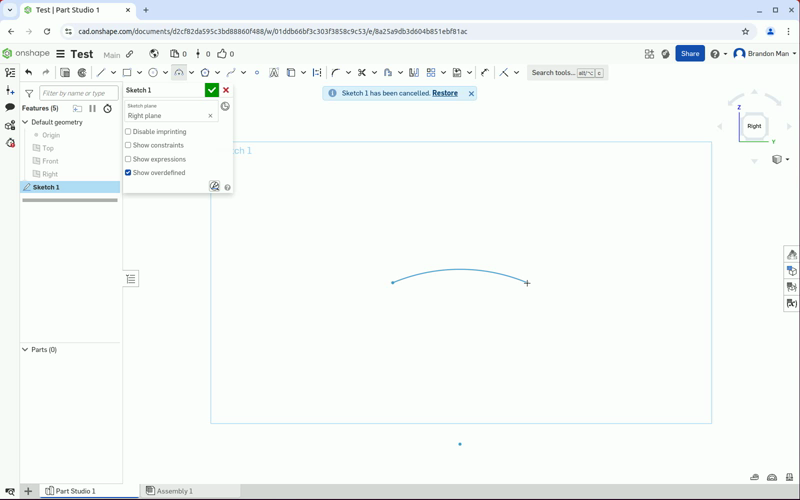
click(527, 282)
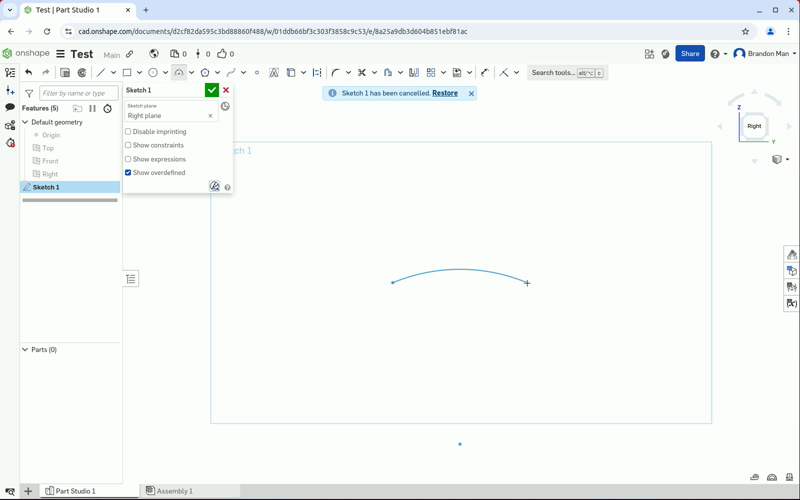
mouse_move(460, 215)
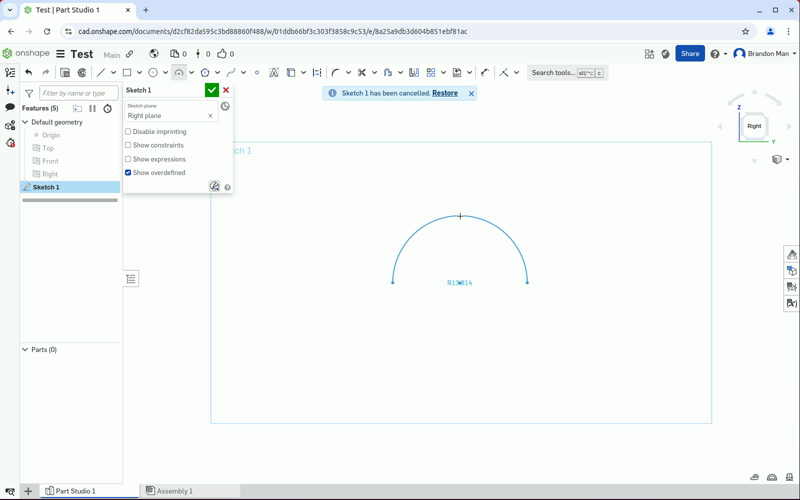
click(460, 215)
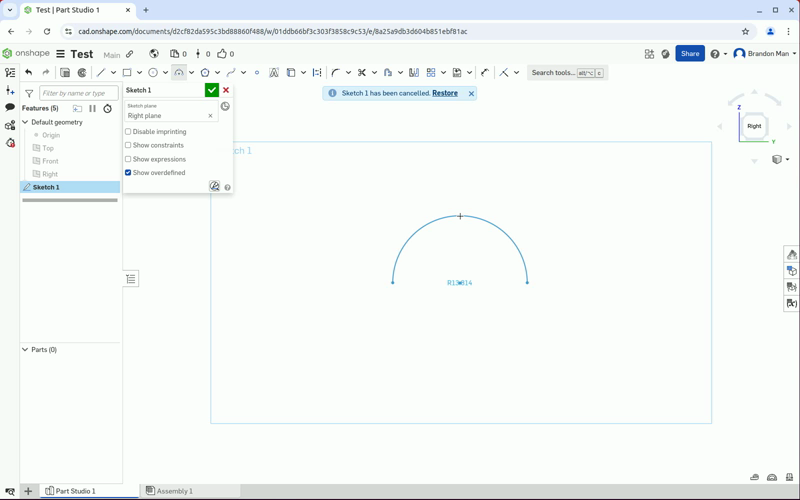
key_up(shift)
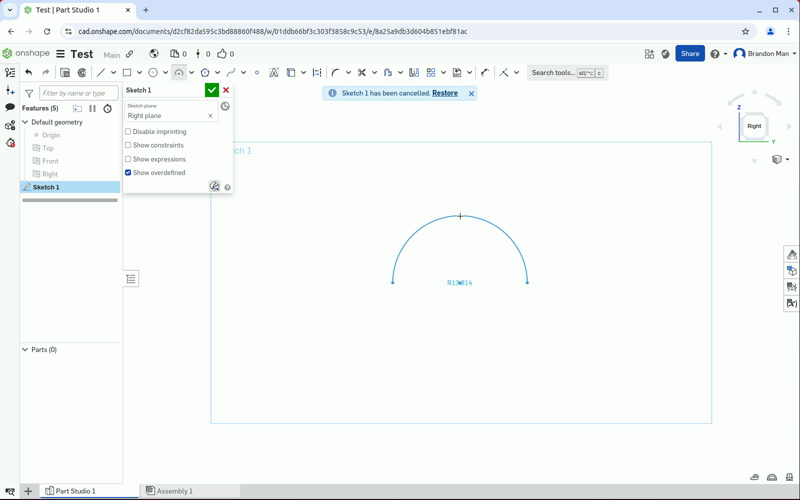
key(esc)
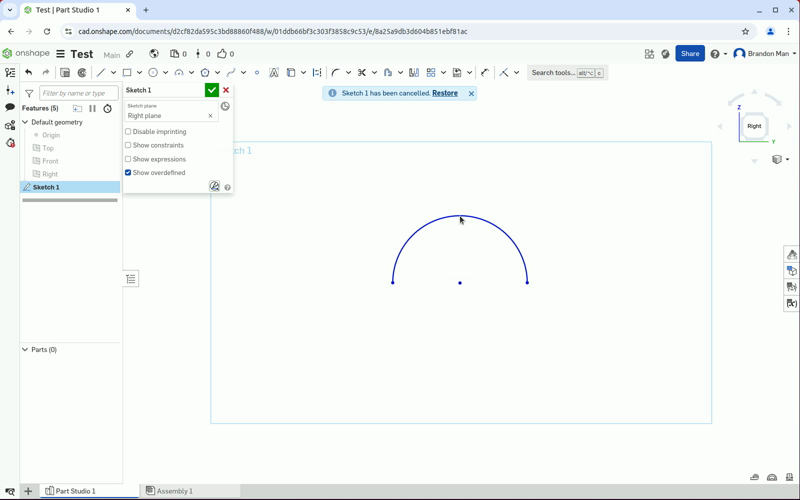
key(l)
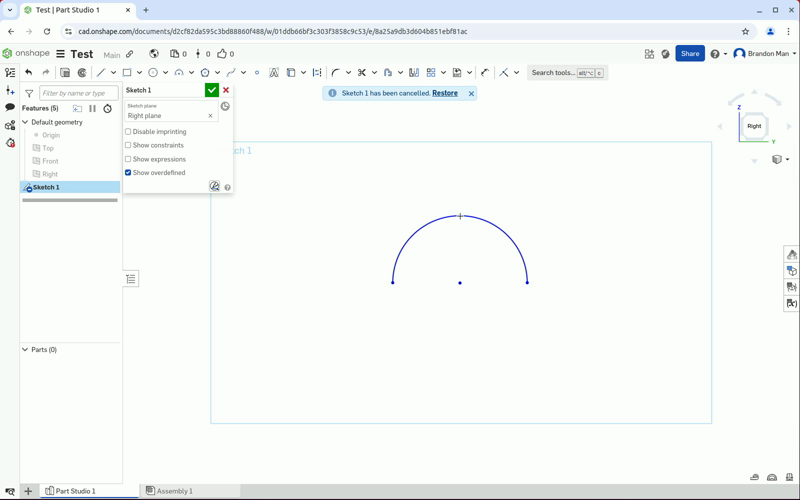
mouse_move(527, 282)
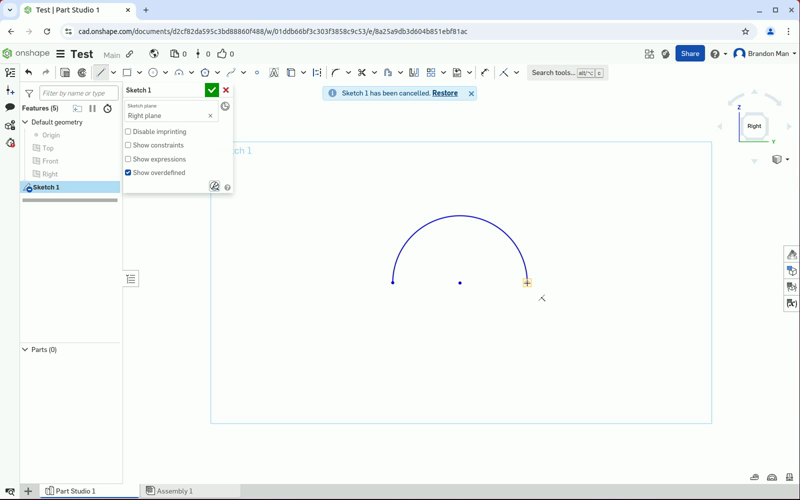
click(527, 282)
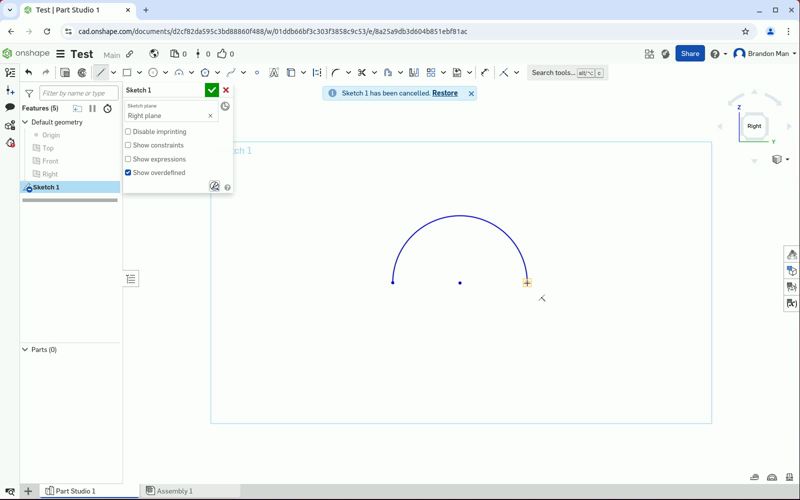
key_down(shift)
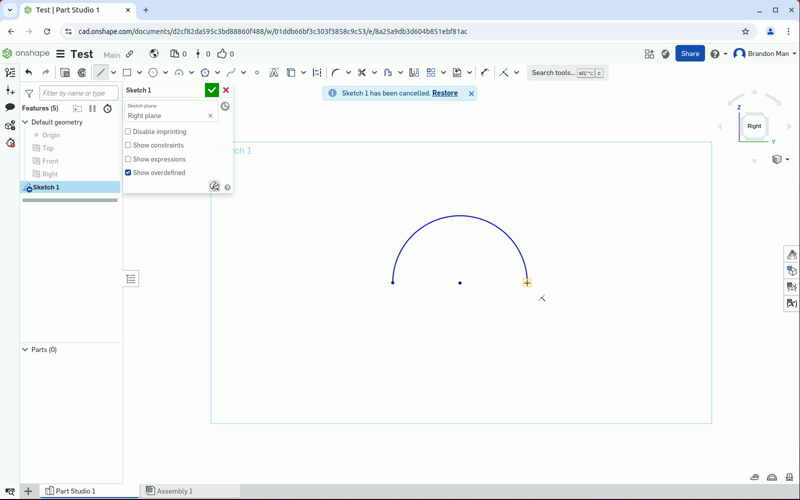
mouse_move(527, 179)
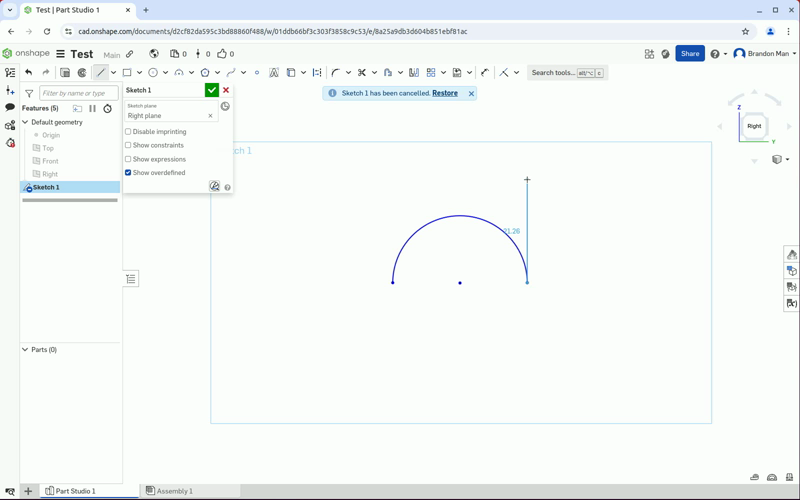
click(527, 179)
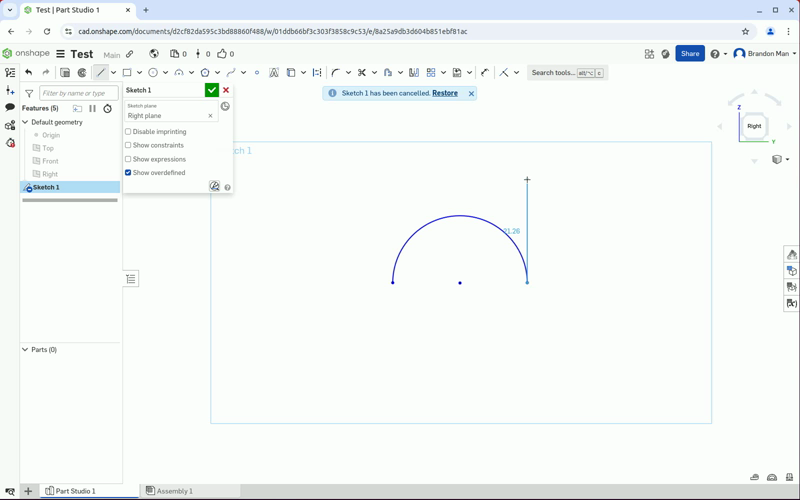
key_up(shift)
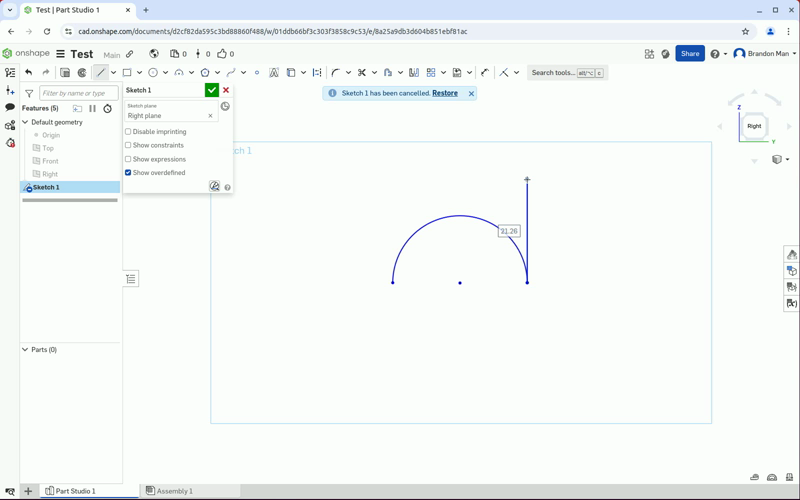
key(esc)
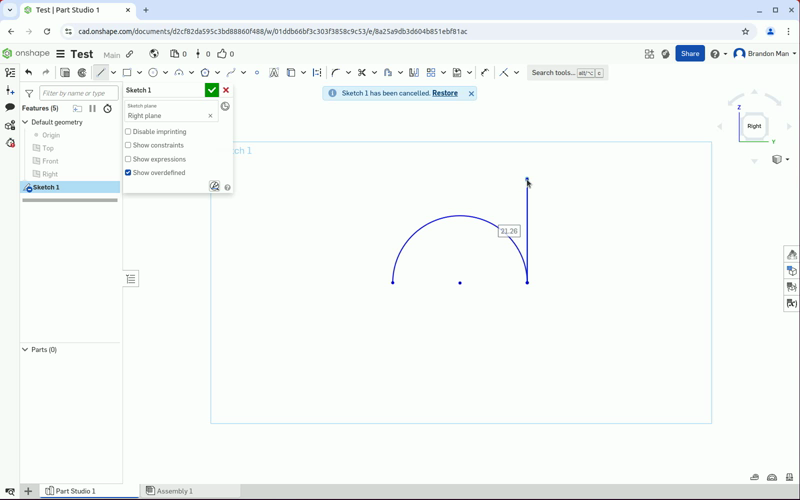
key(a)
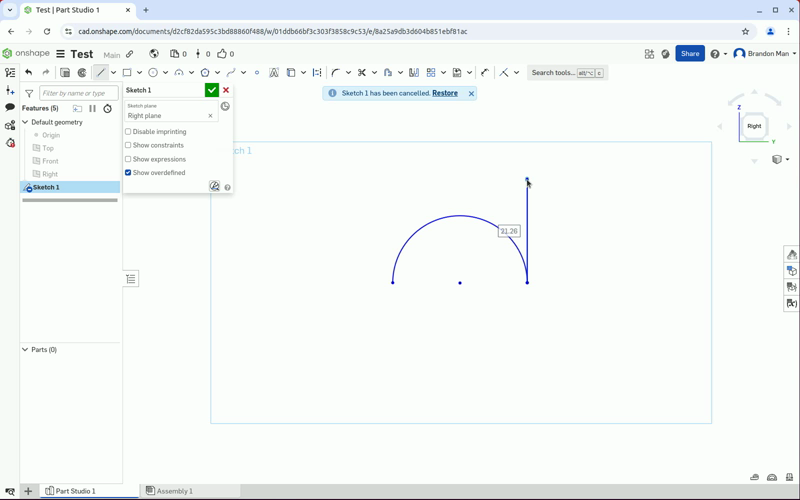
mouse_move(527, 179)
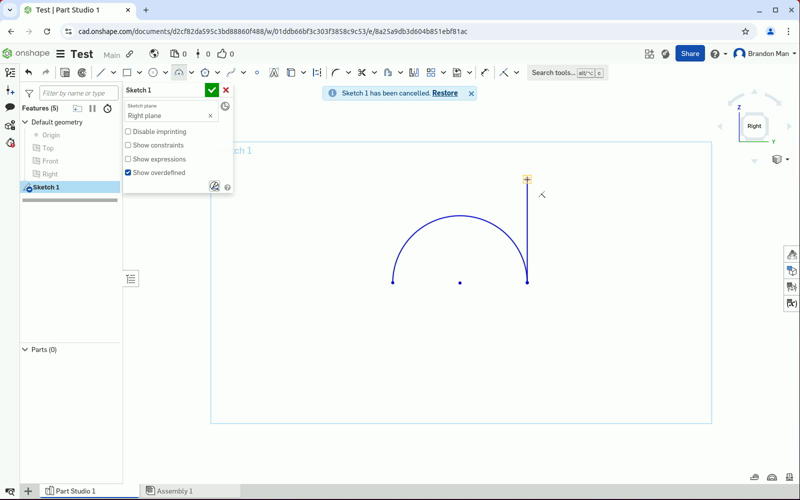
click(527, 179)
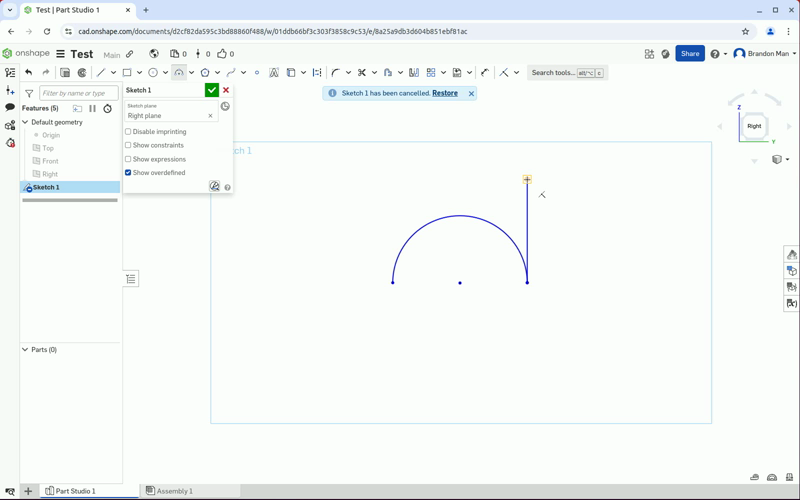
key_down(shift)
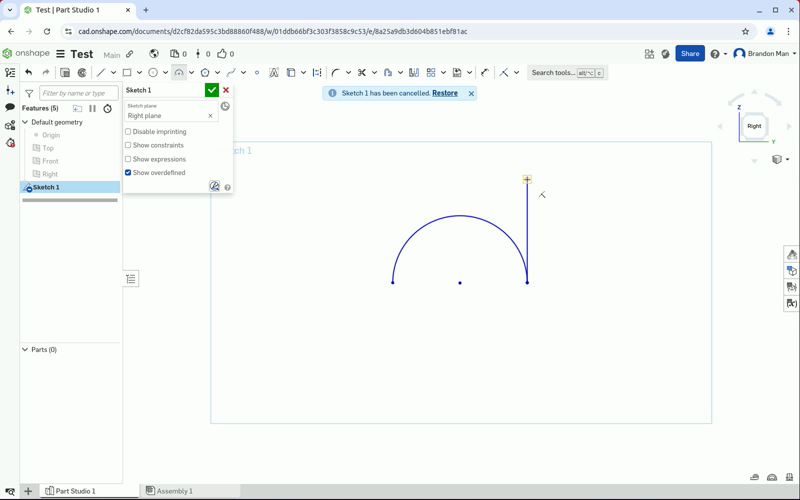
mouse_move(519, 170)
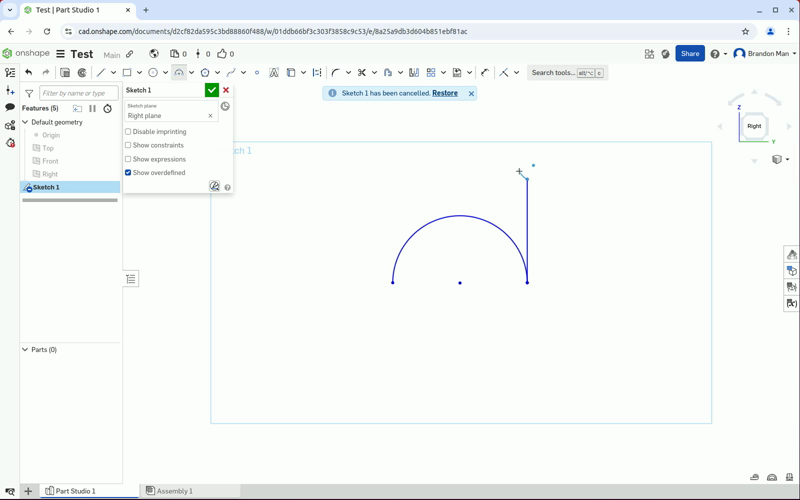
click(519, 170)
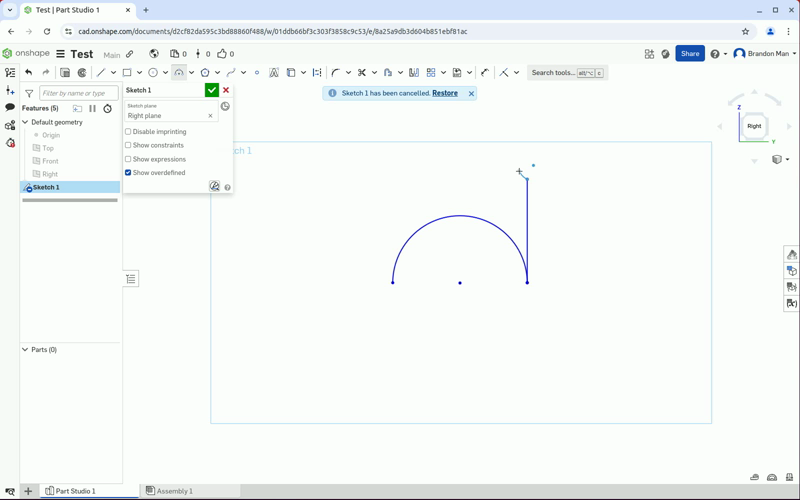
mouse_move(525, 173)
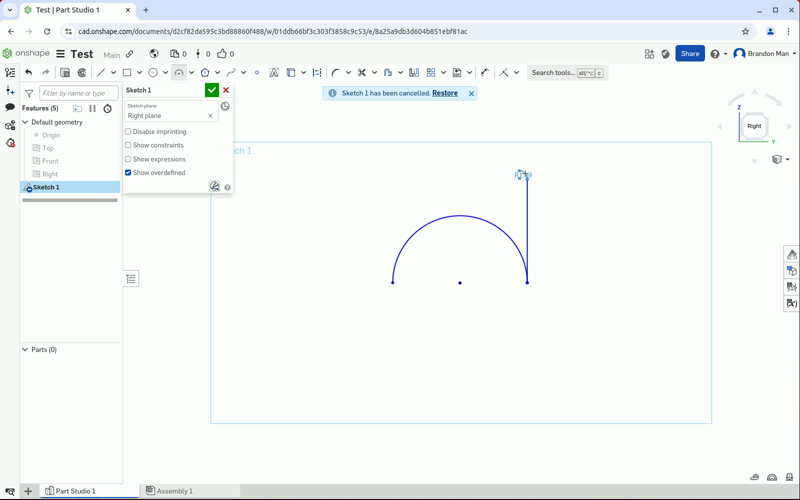
click(525, 173)
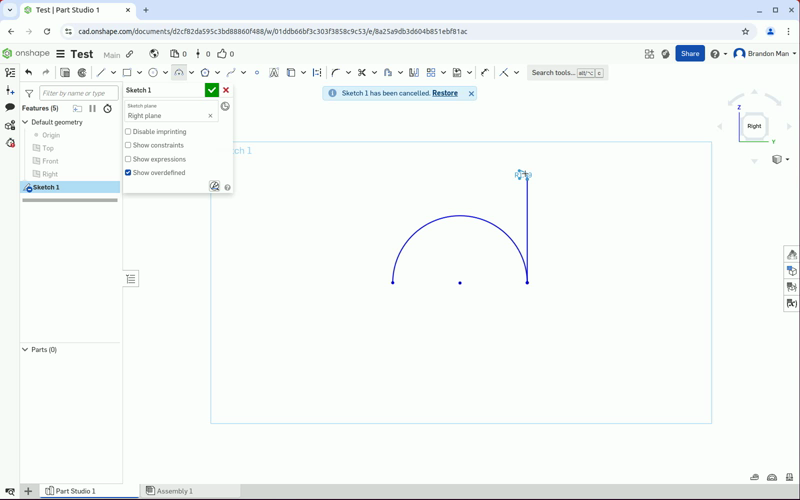
key_up(shift)
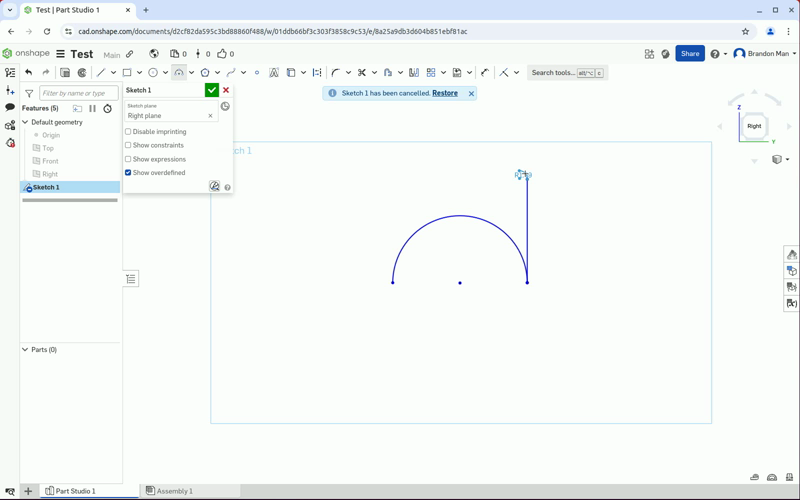
key(esc)
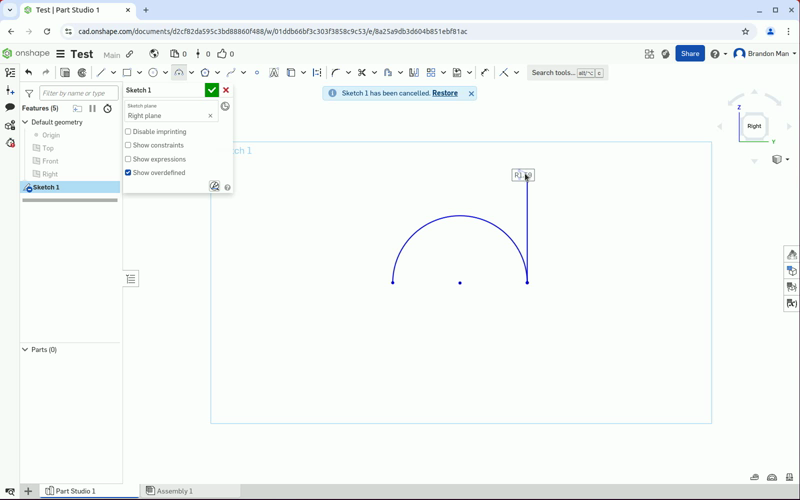
key(l)
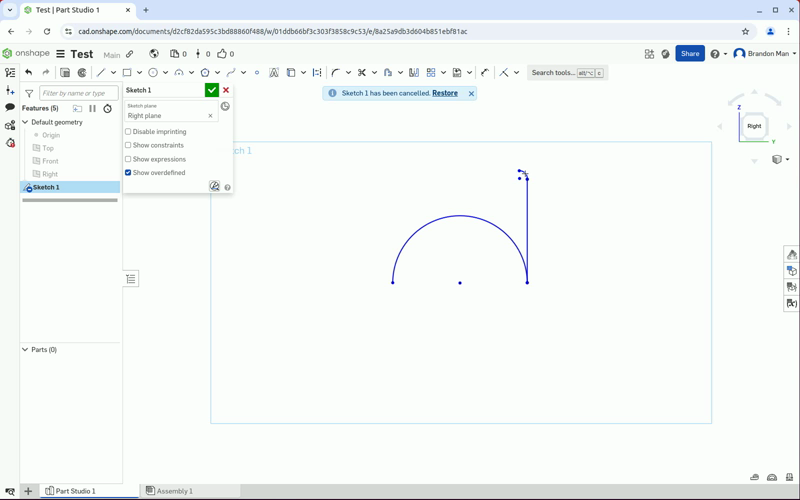
mouse_move(519, 170)
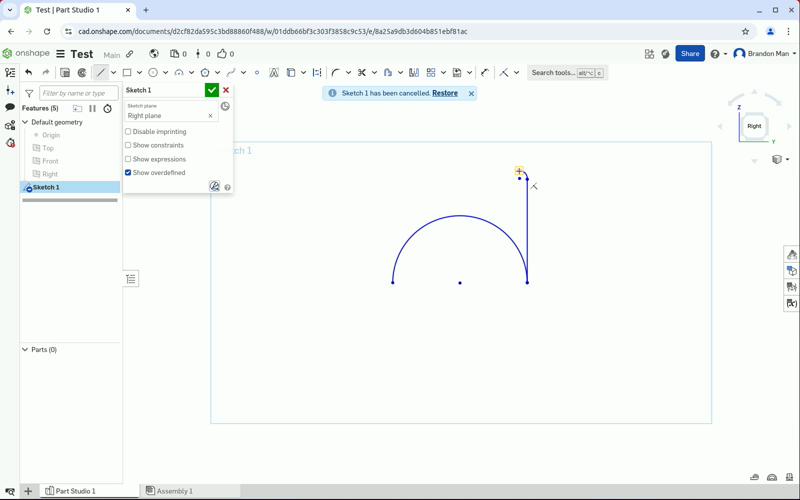
click(519, 170)
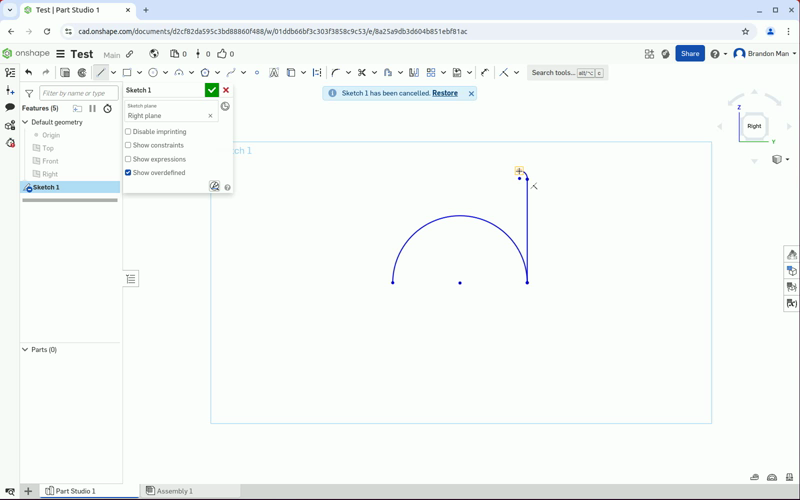
key_down(shift)
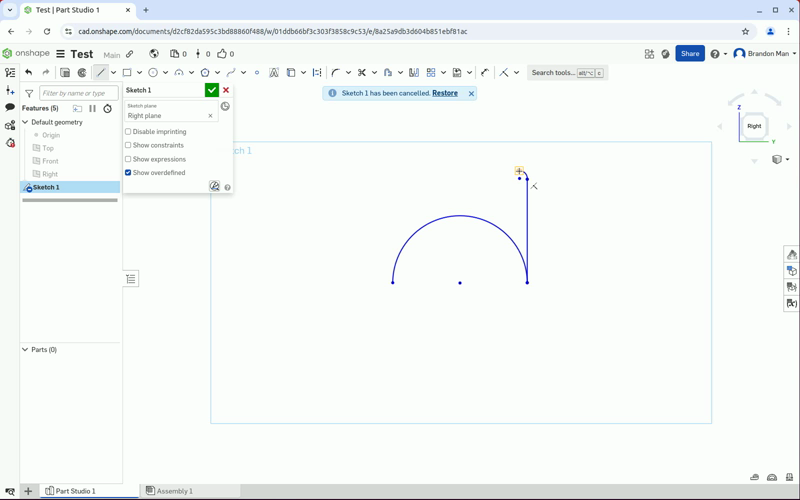
mouse_move(549, 170)
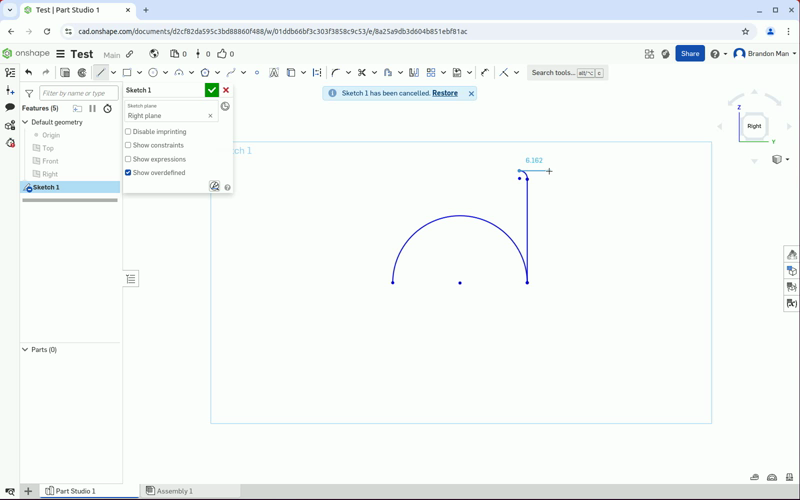
mouse_move(486, 170)
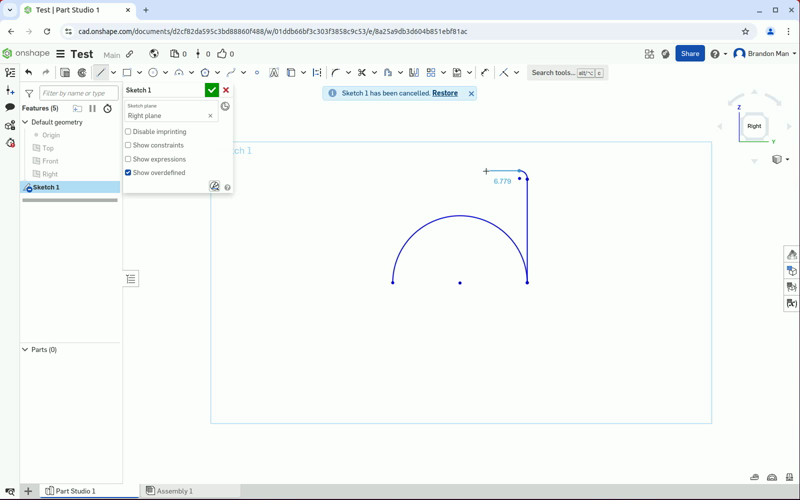
click(486, 170)
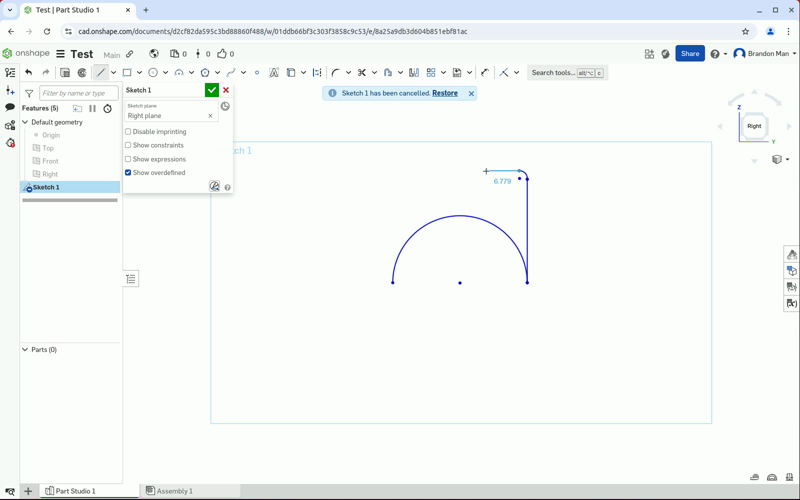
key_up(shift)
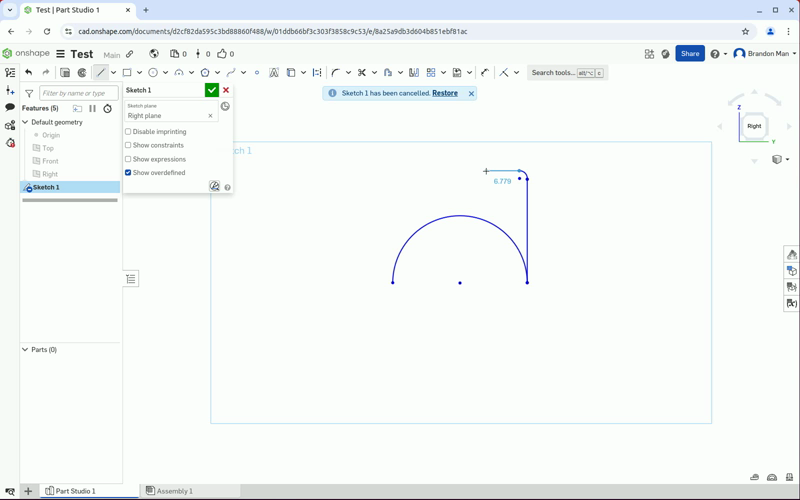
key_down(shift)
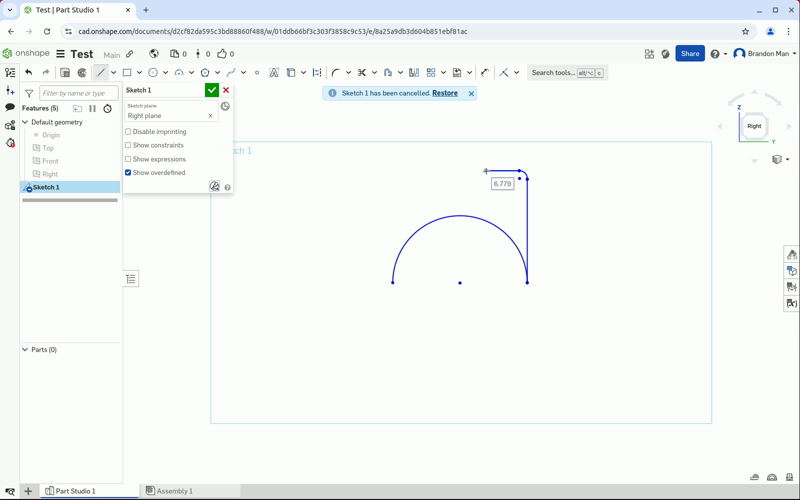
mouse_move(516, 170)
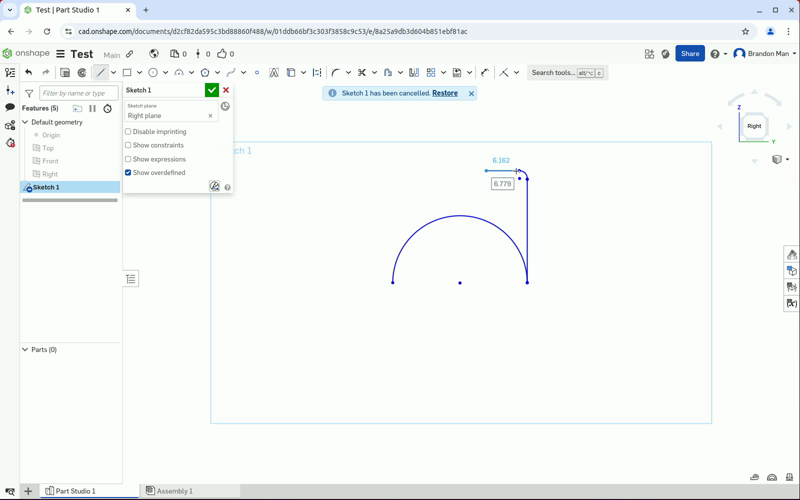
mouse_move(460, 170)
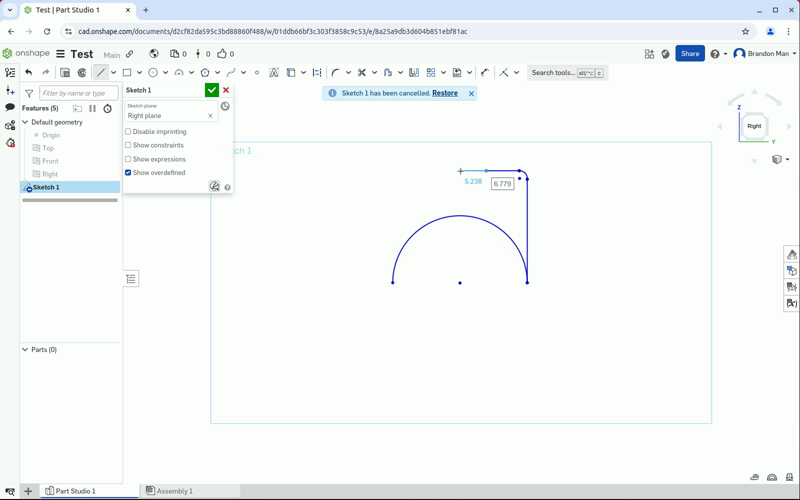
click(460, 170)
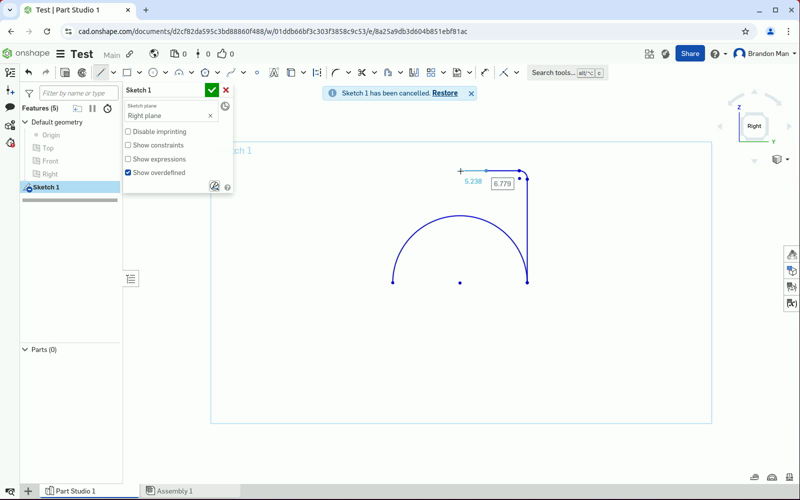
key_up(shift)
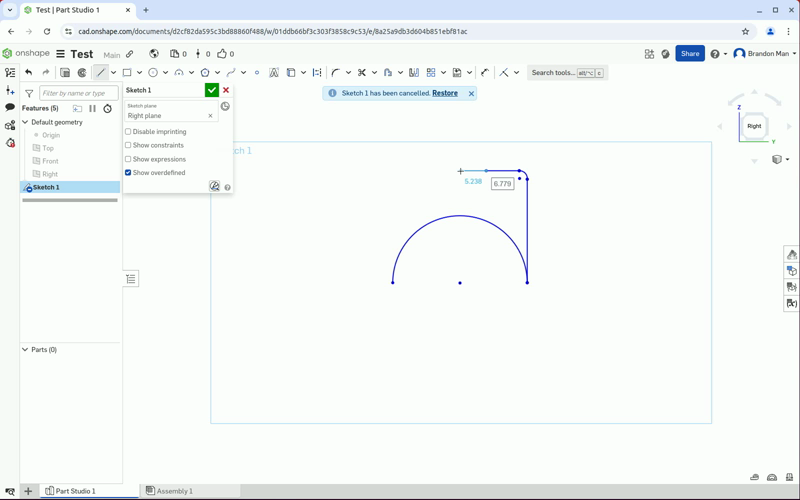
key_down(shift)
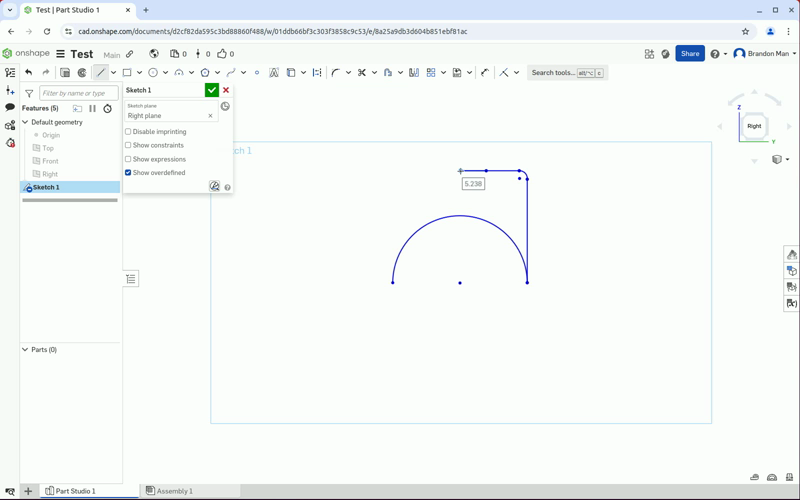
mouse_move(490, 170)
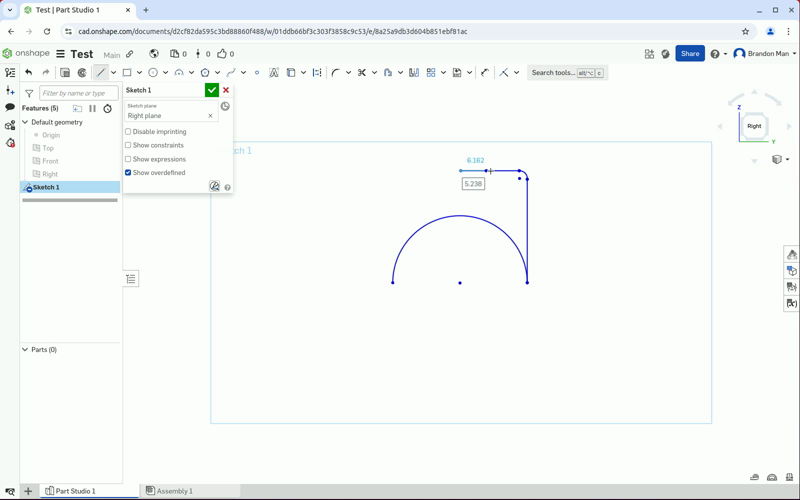
mouse_move(433, 170)
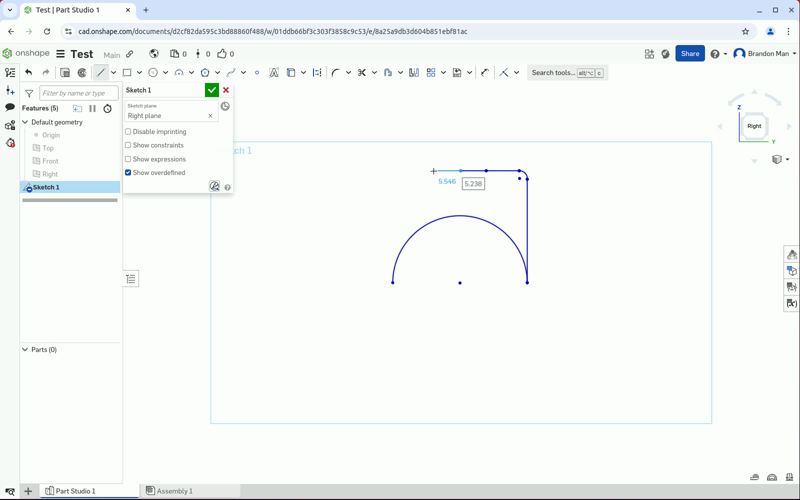
click(433, 170)
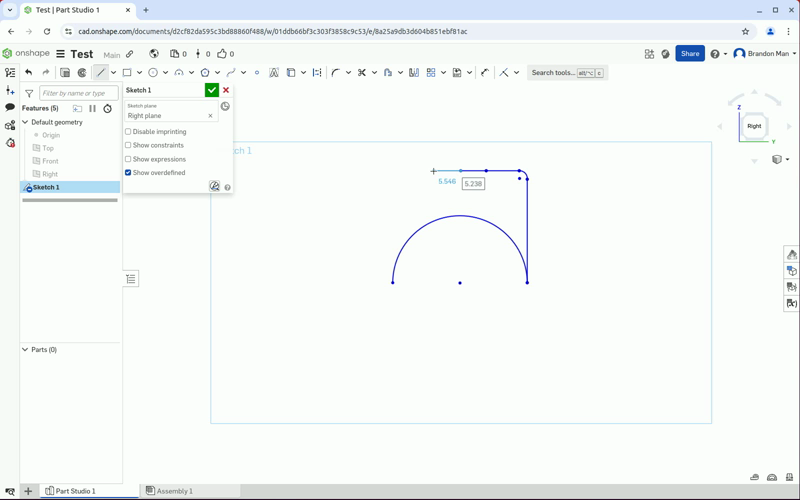
key_up(shift)
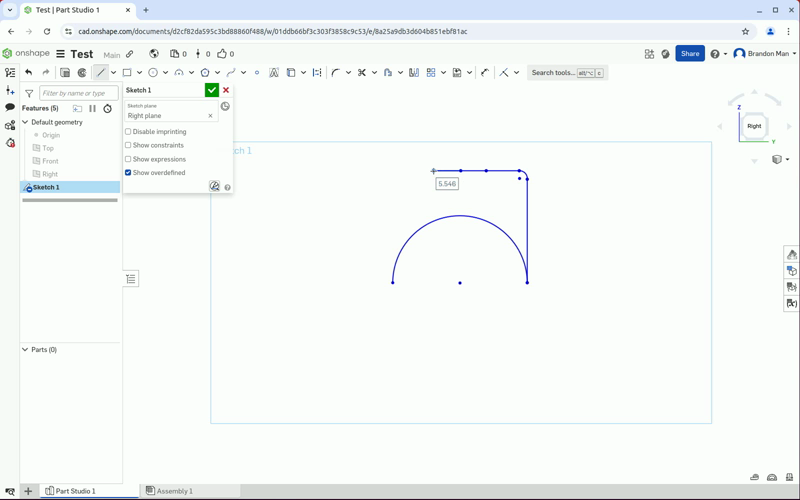
key(esc)
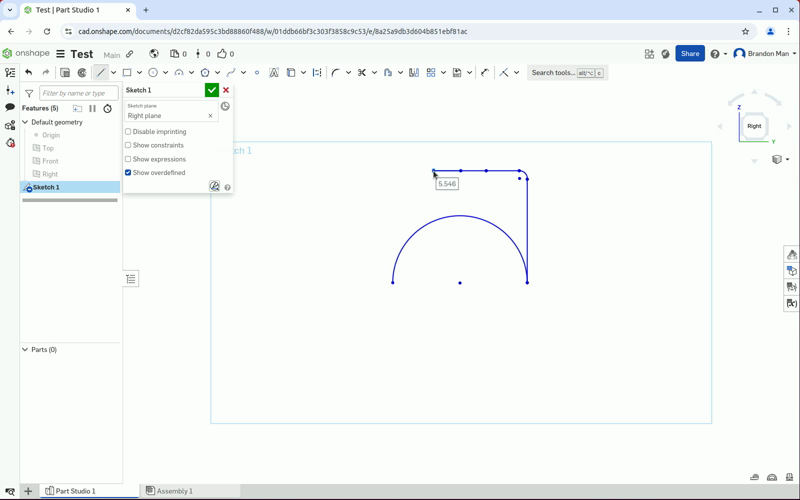
key(a)
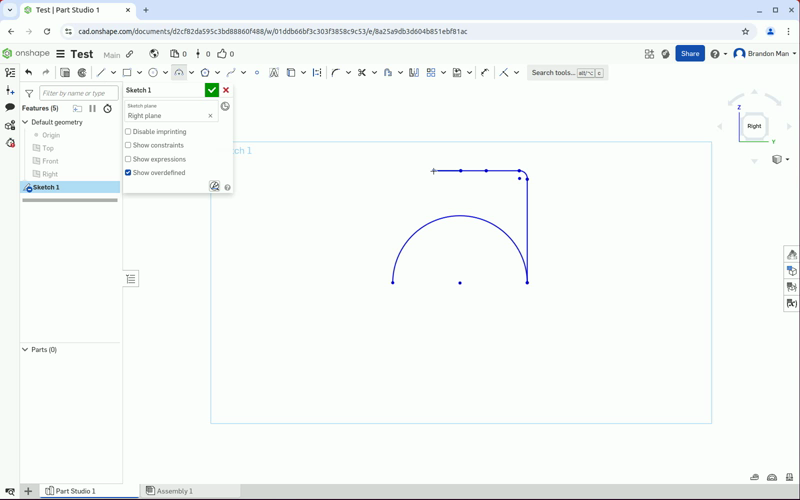
mouse_move(433, 170)
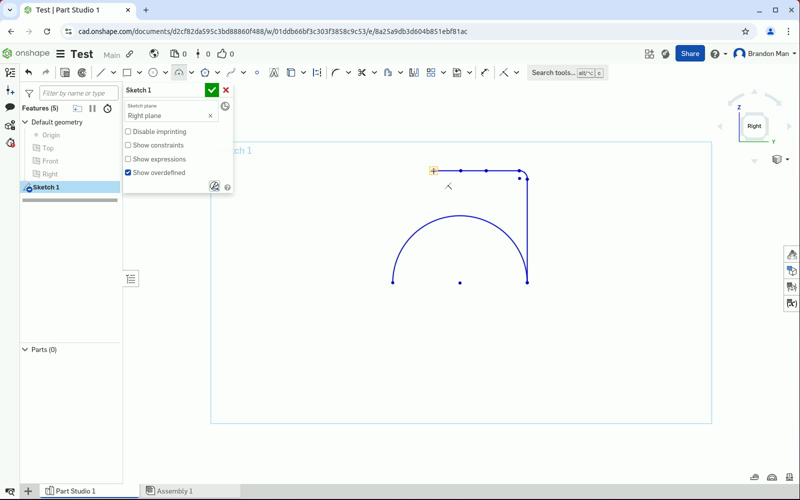
click(433, 170)
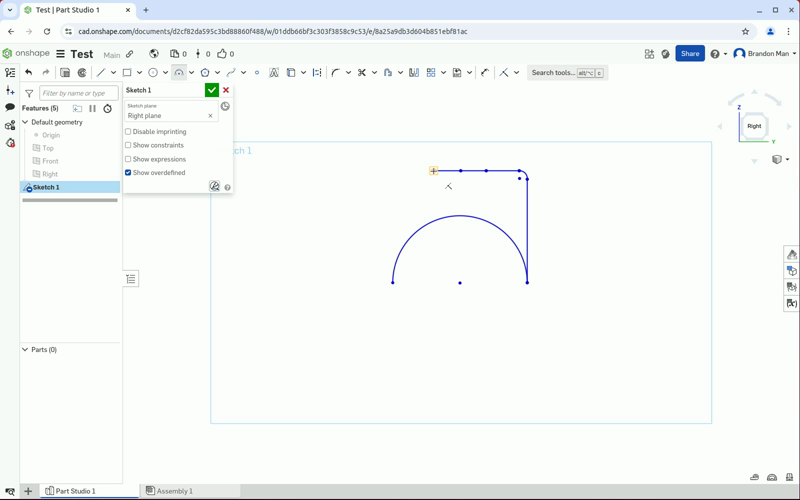
key_down(shift)
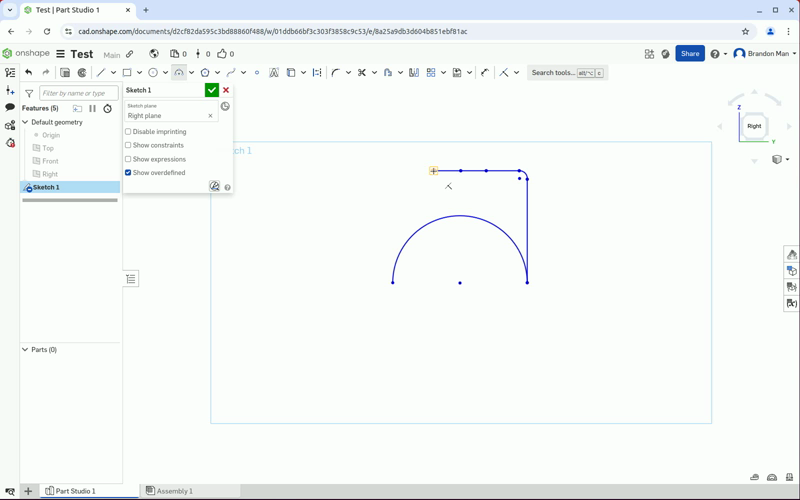
mouse_move(418, 179)
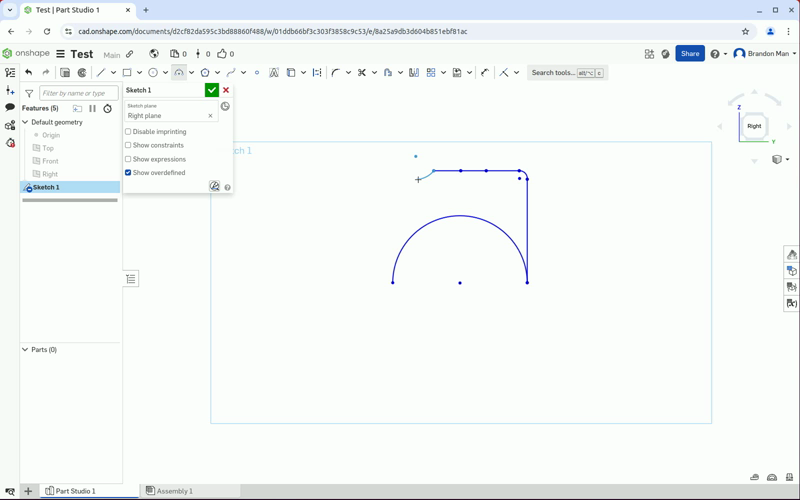
click(418, 179)
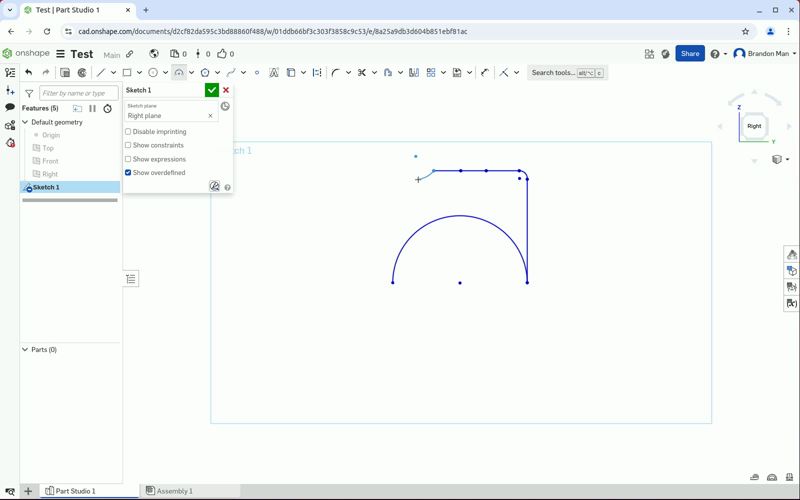
mouse_move(425, 173)
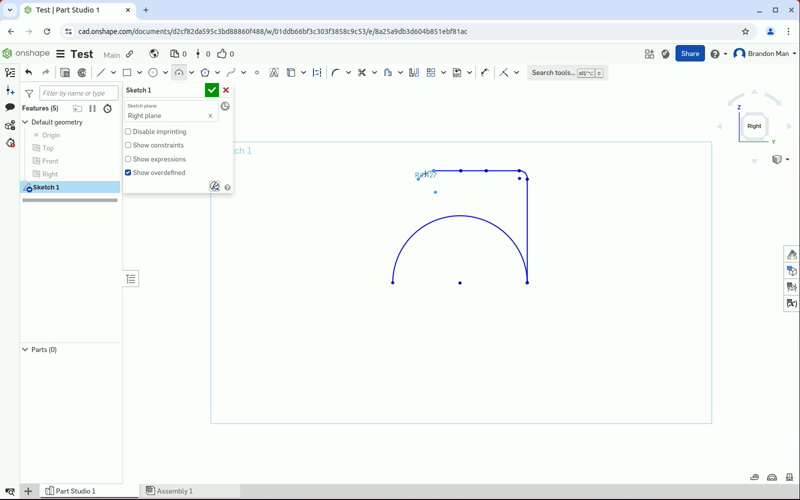
click(425, 173)
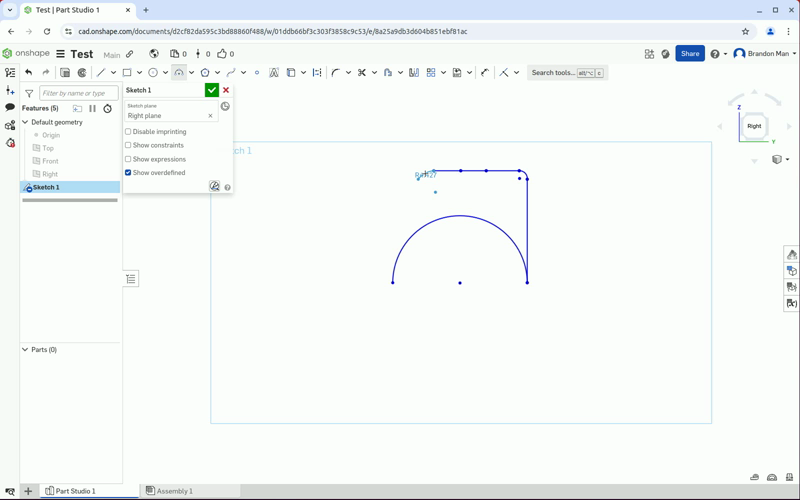
key_up(shift)
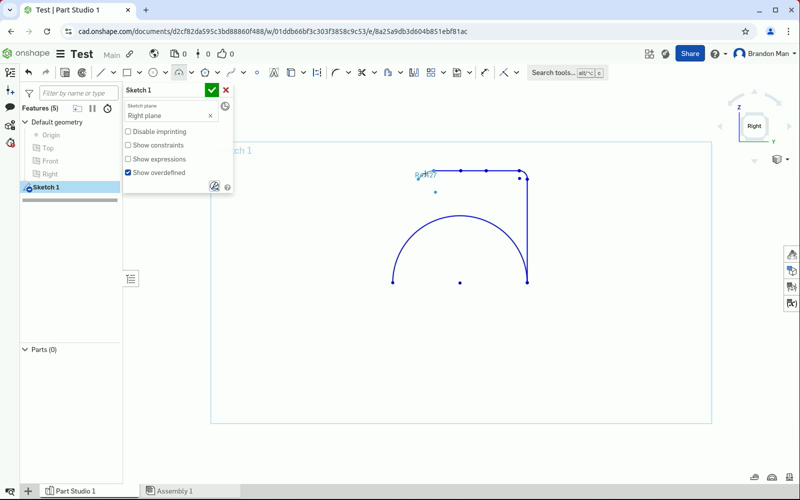
mouse_move(418, 179)
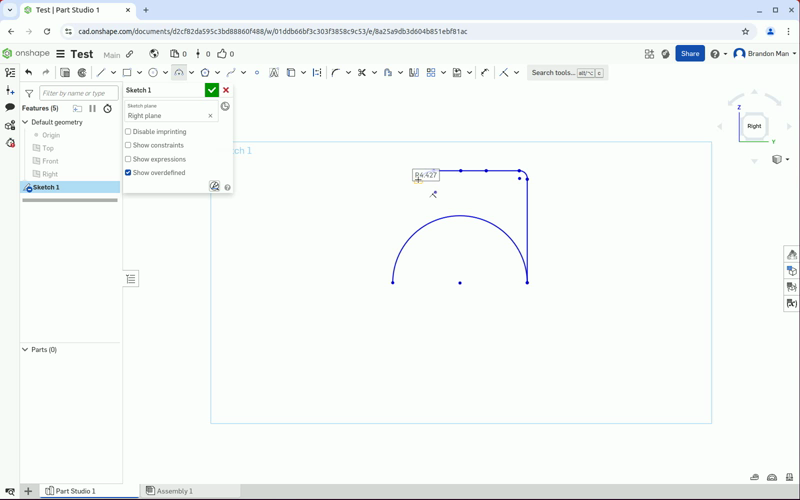
click(418, 179)
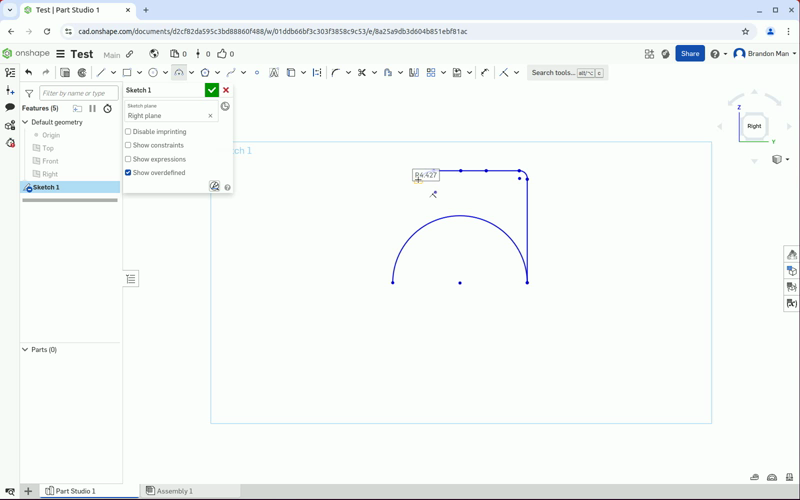
mouse_move(392, 282)
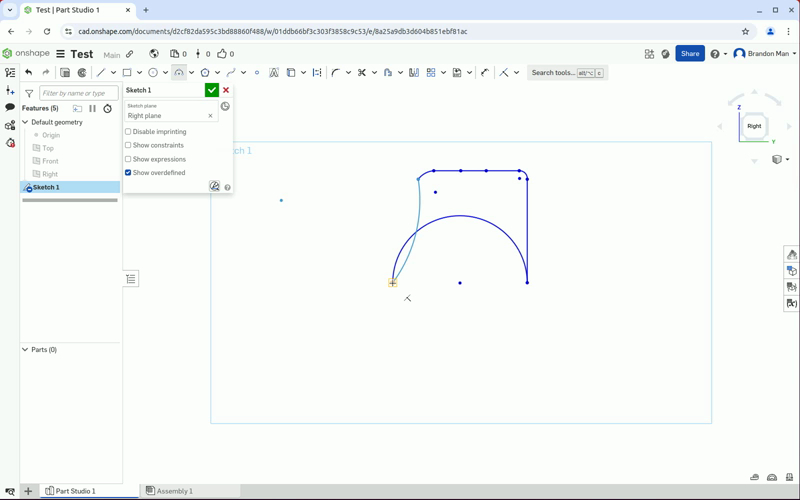
click(392, 282)
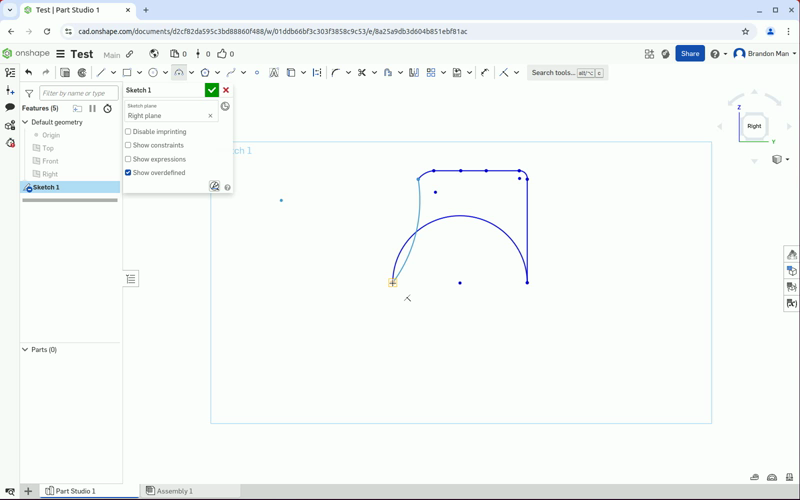
key_down(shift)
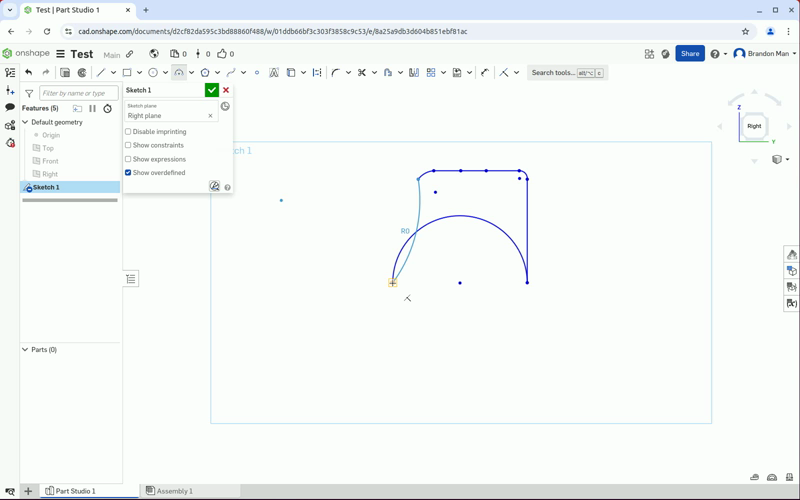
mouse_move(397, 229)
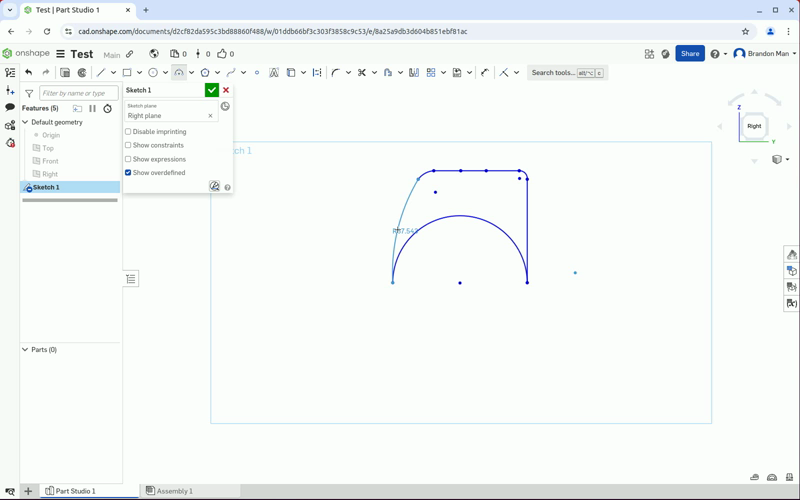
click(397, 229)
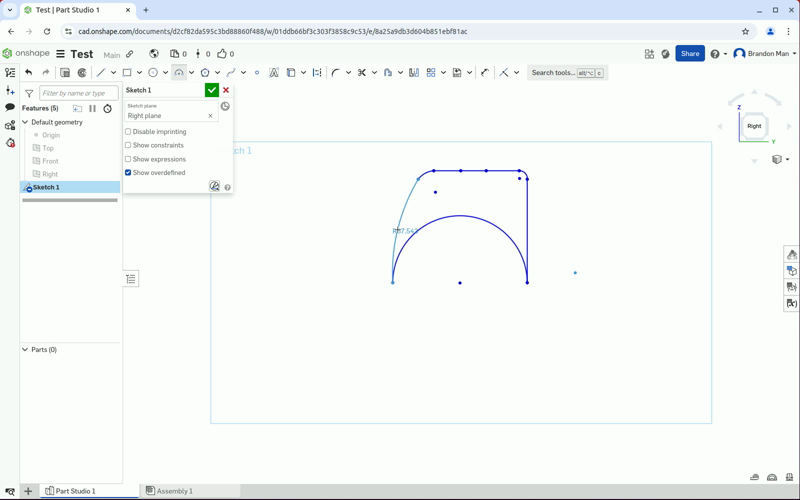
key_up(shift)
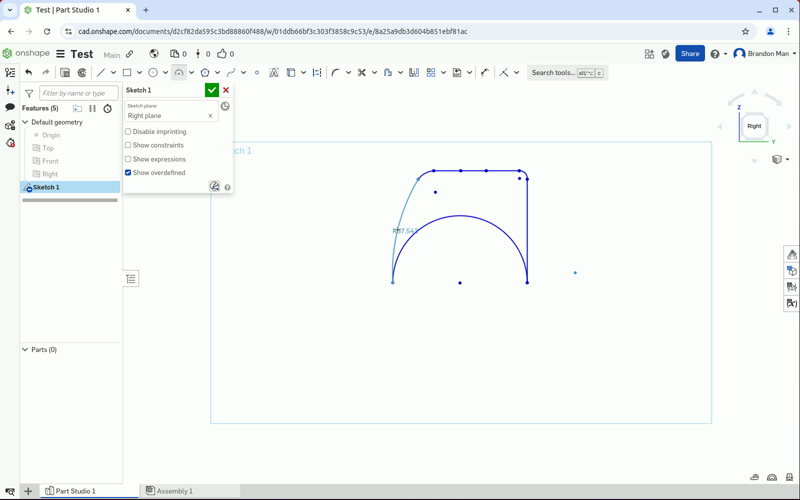
key(esc)
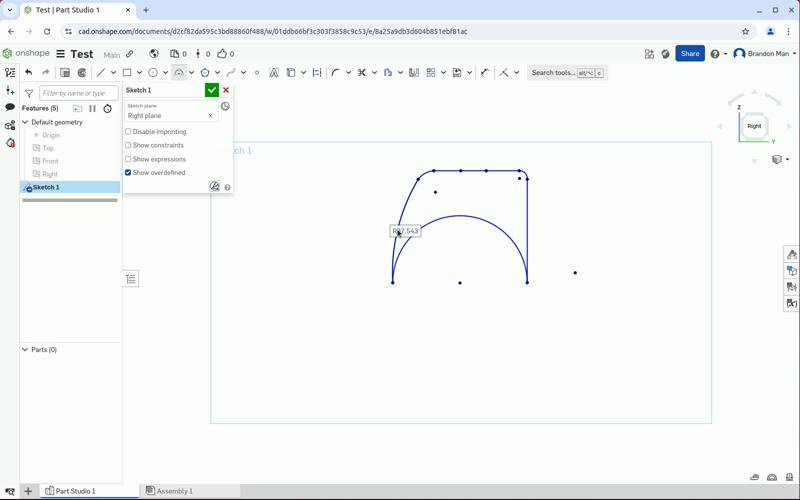
mouse_move(456, 190)
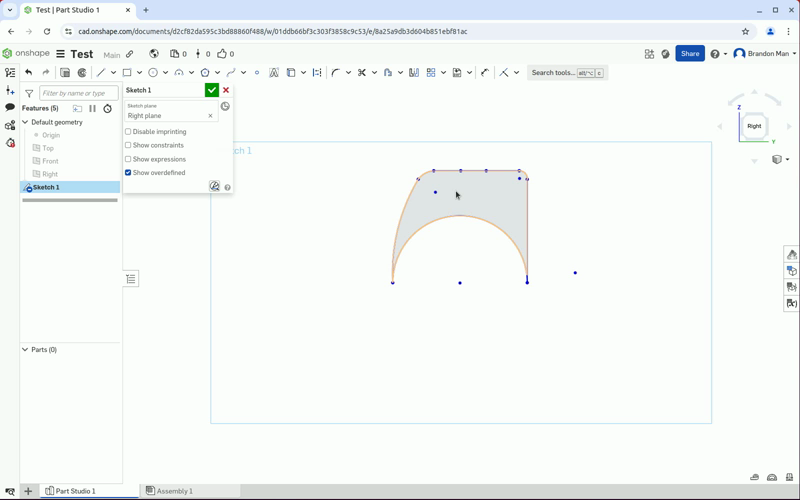
click(456, 190)
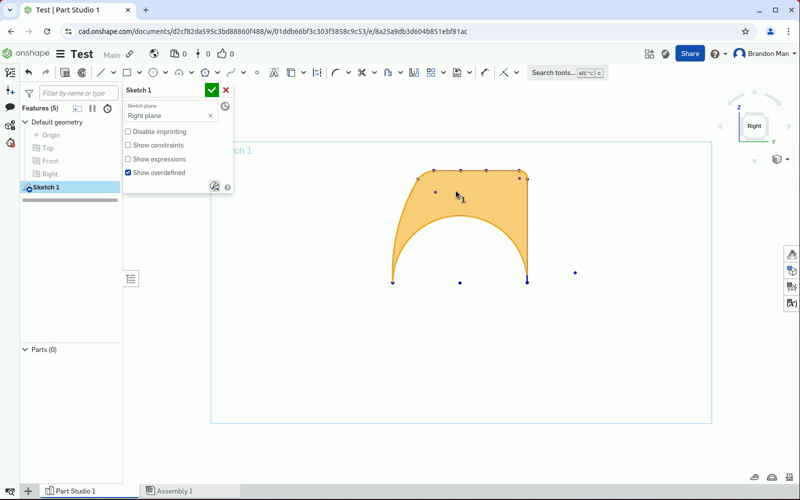
mouse_move(73, 352)
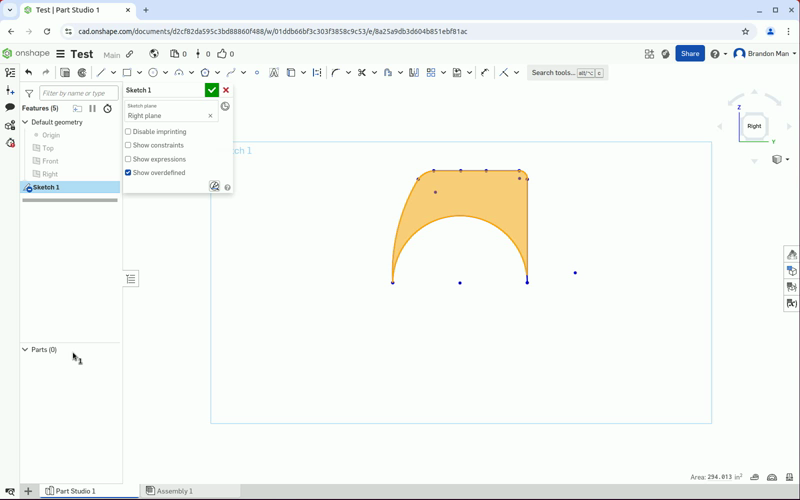
key(shift+y)
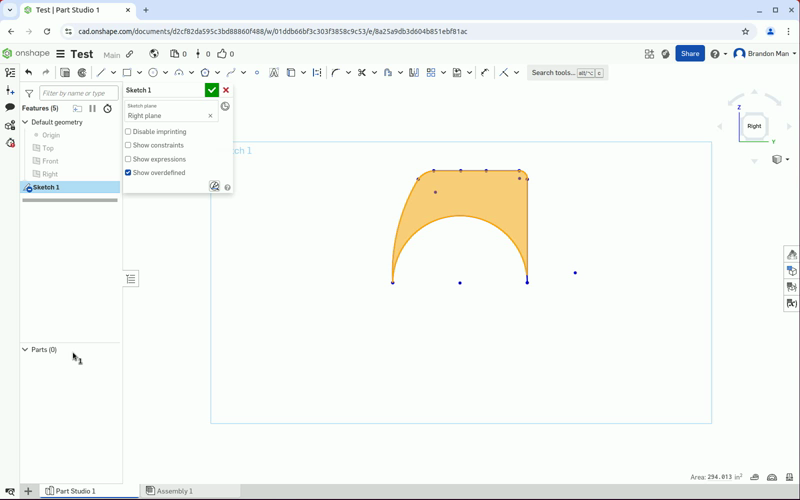
key(shift+e)
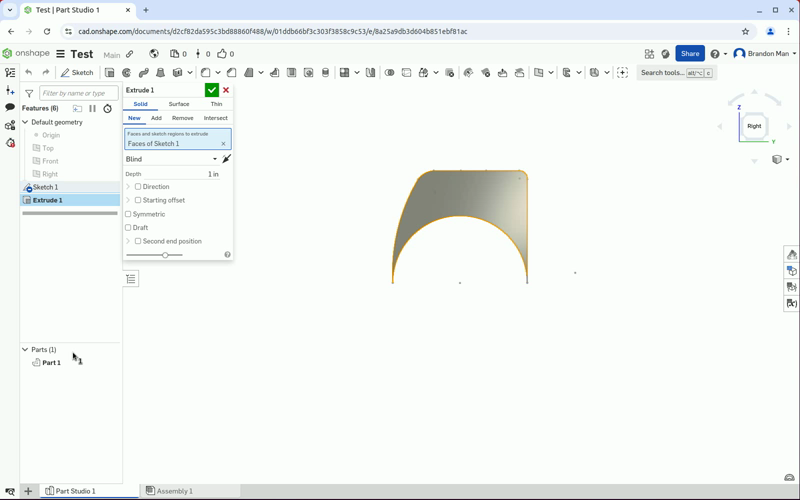
mouse_move(143, 106)
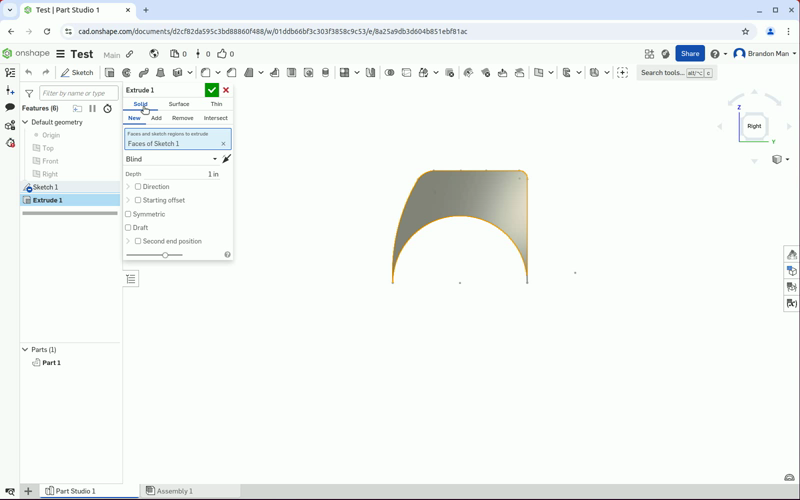
click(143, 106)
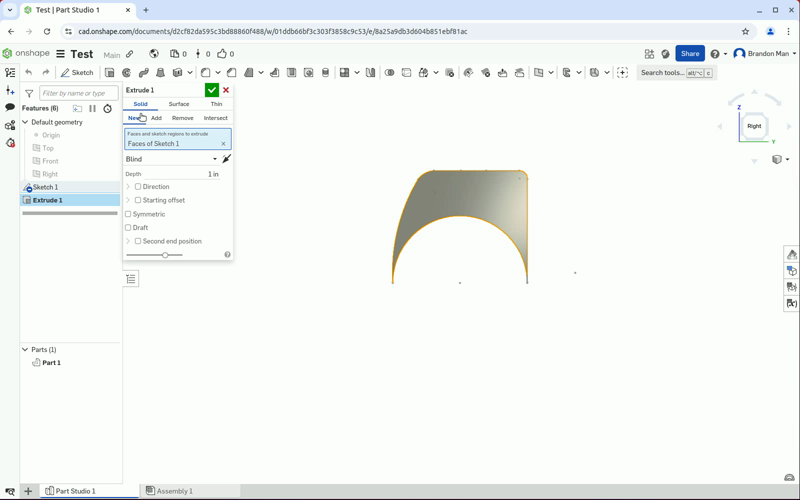
mouse_move(137, 120)
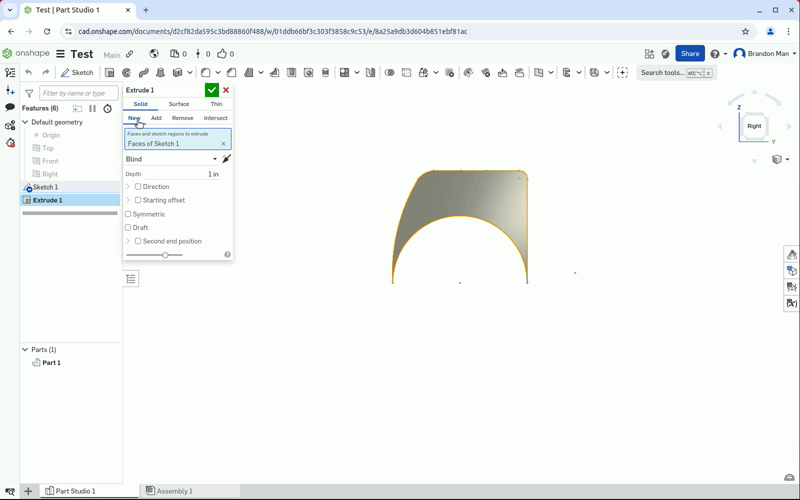
click(137, 120)
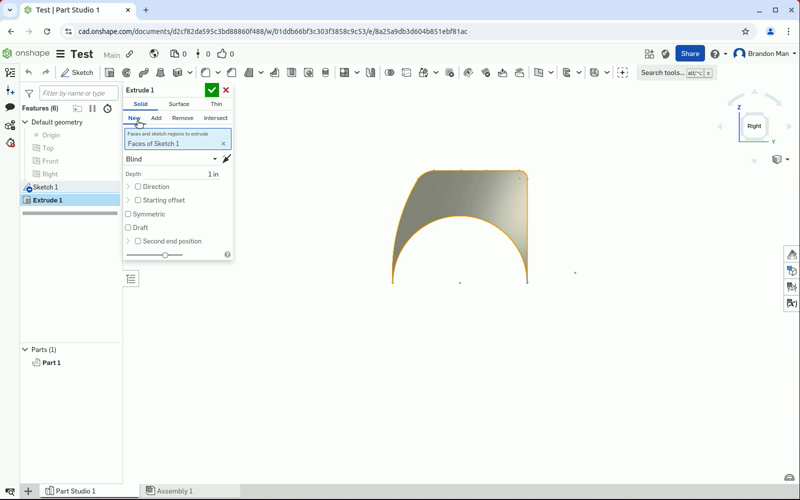
key(tab, 4)
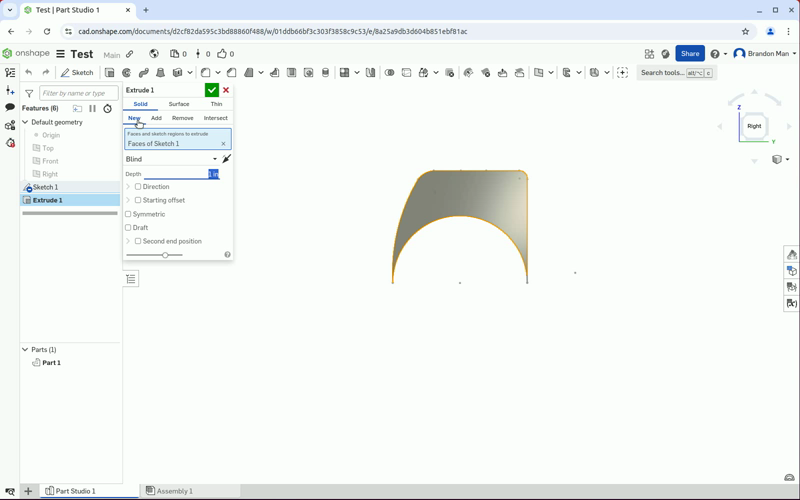
text(9.147)
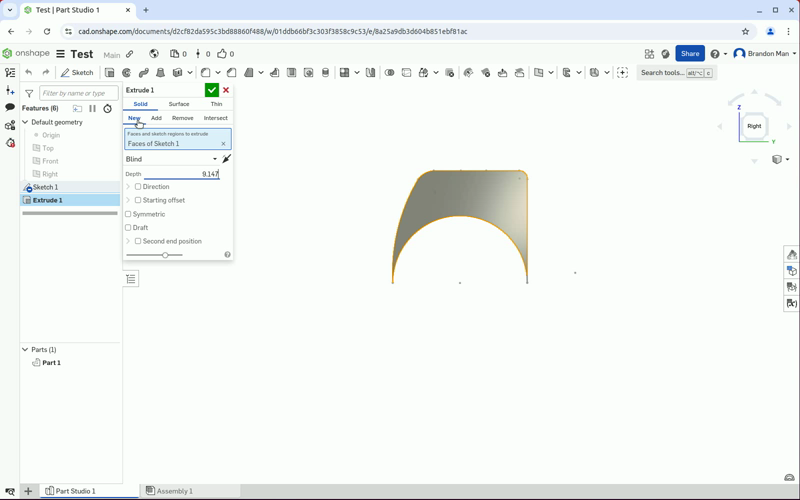
key(enter)
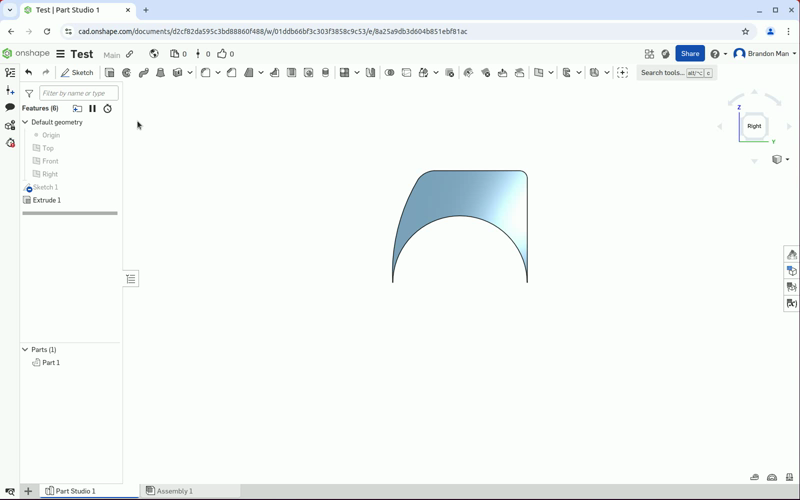
key(shift+h)
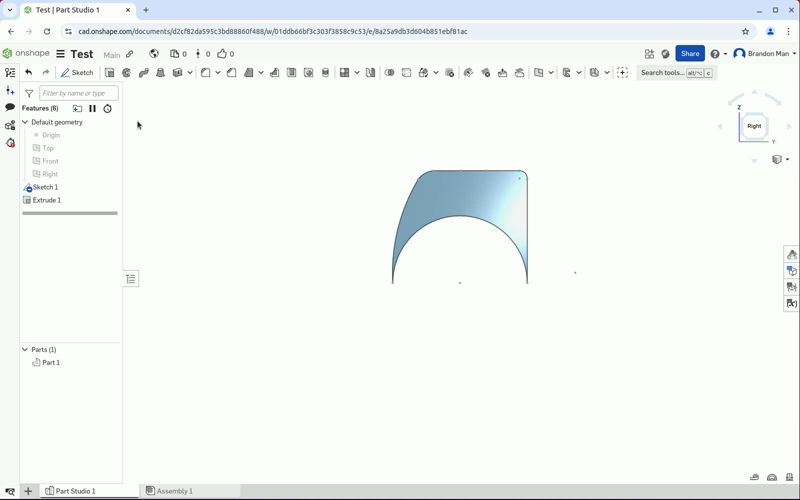
key(shift+h)
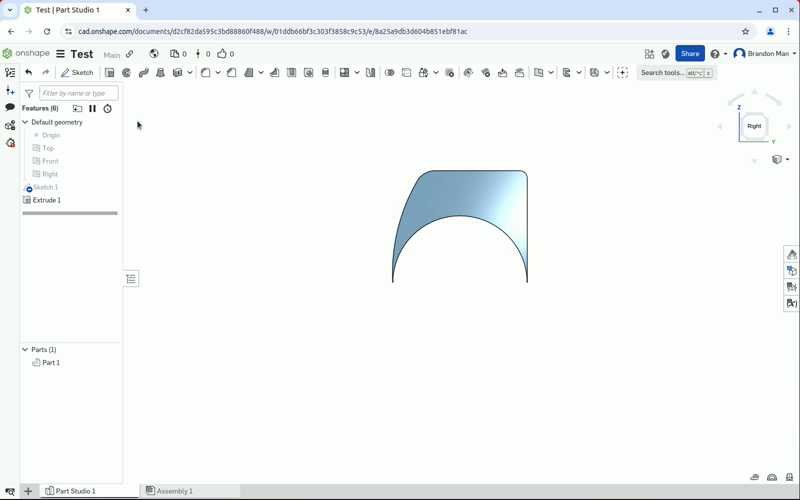
mouse_move(73, 189)
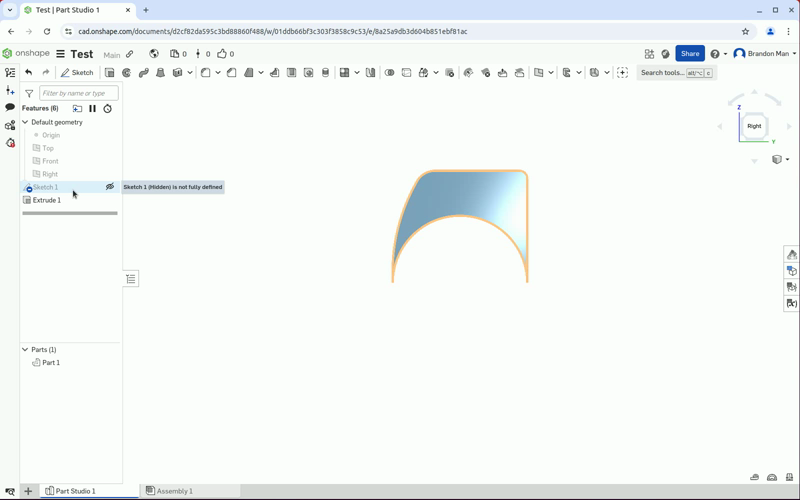
click(73, 189)
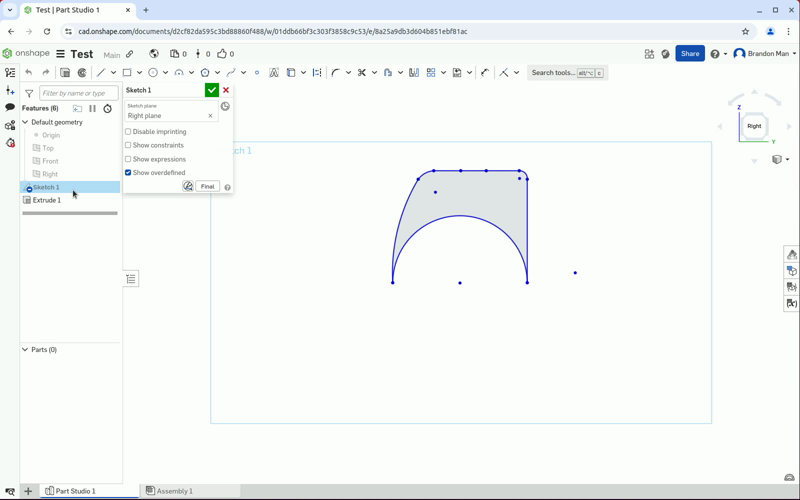
mouse_move(229, 92)
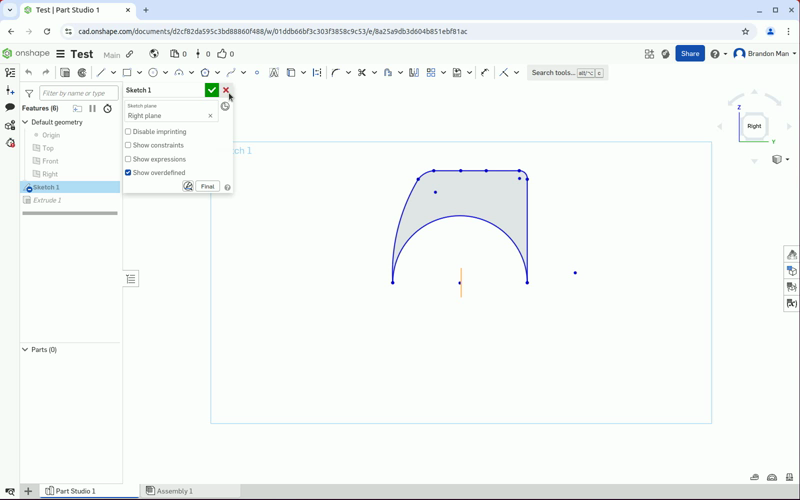
click(229, 92)
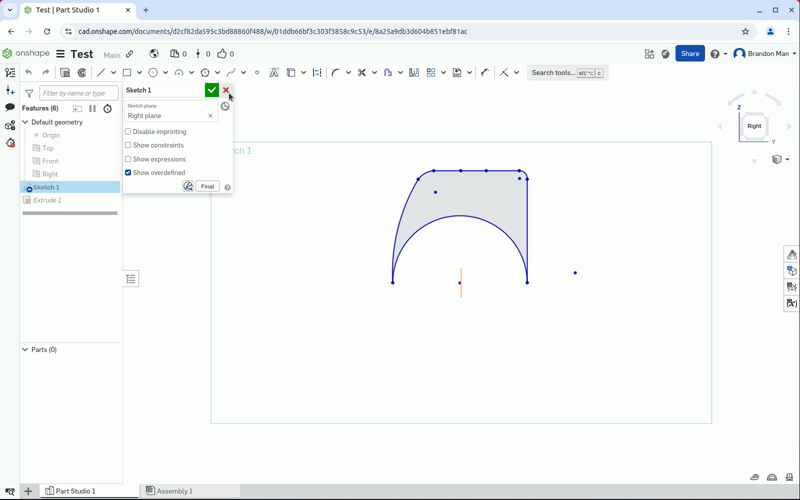
key(shift+s)
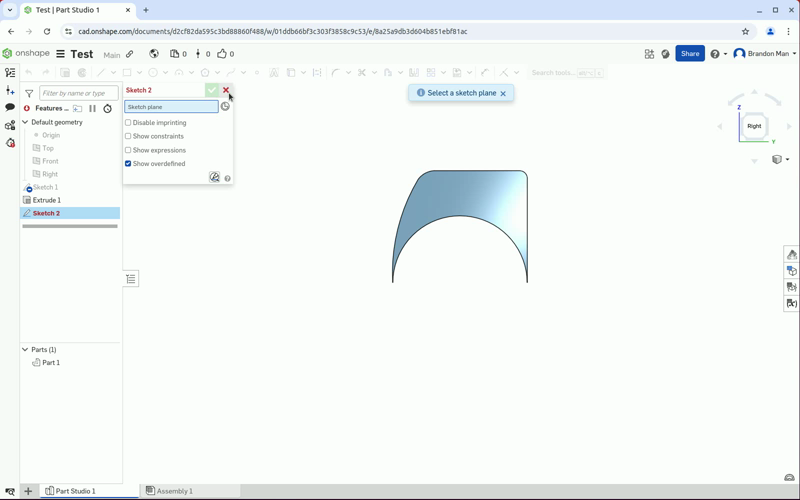
mouse_move(73, 176)
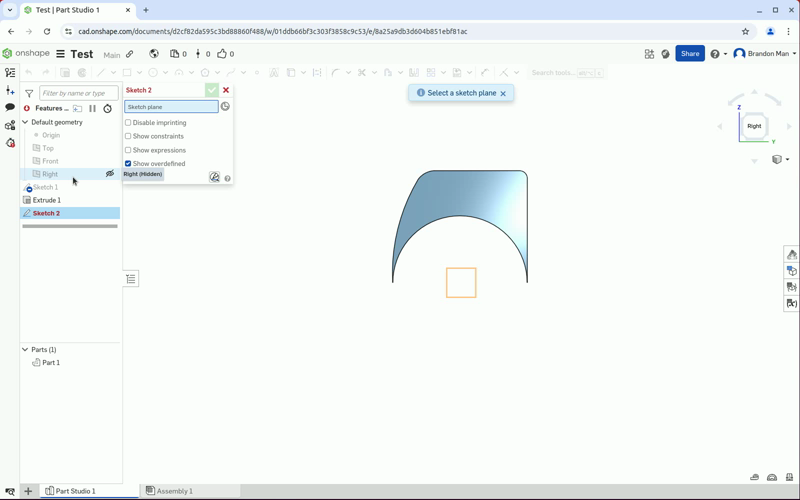
click(73, 176)
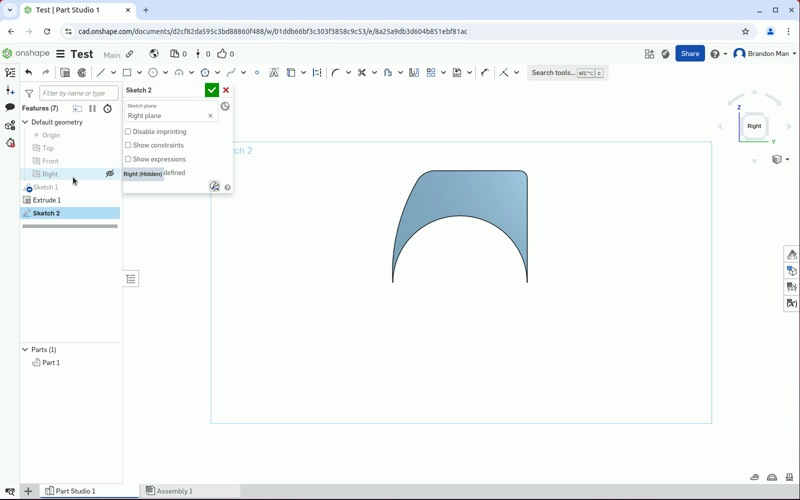
mouse_move(73, 352)
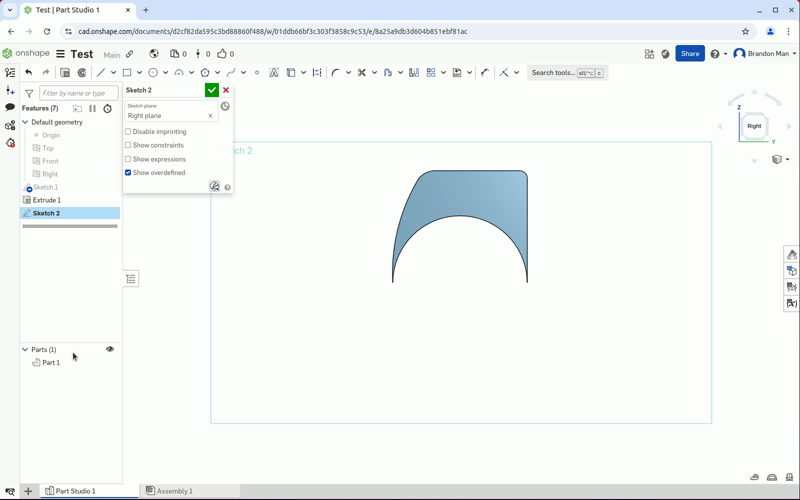
key(y)
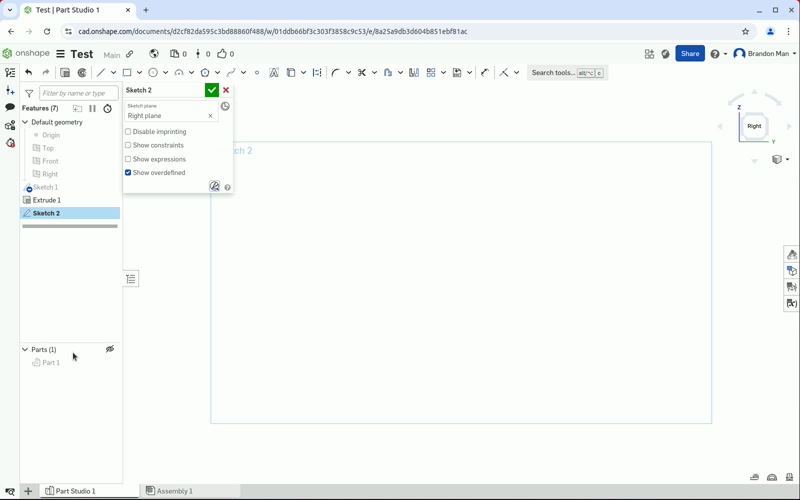
key(c)
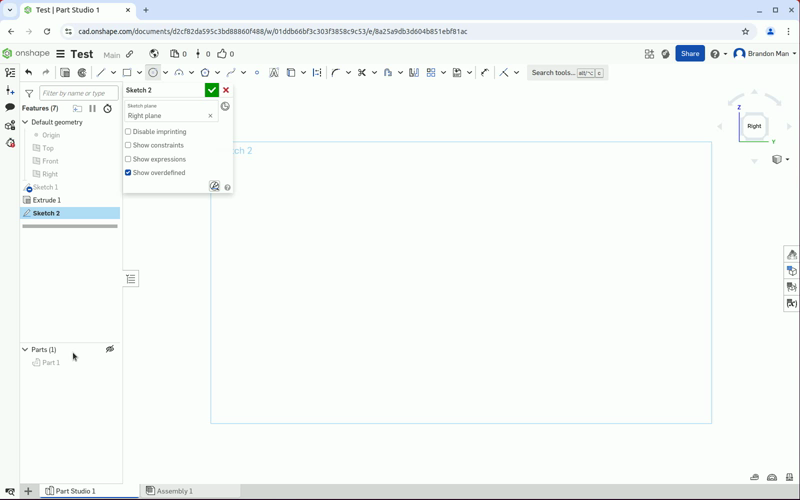
key_down(shift)
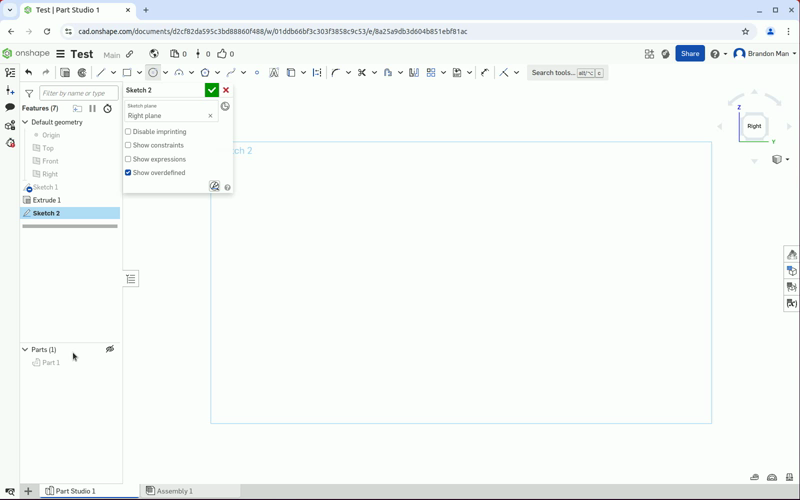
mouse_move(460, 282)
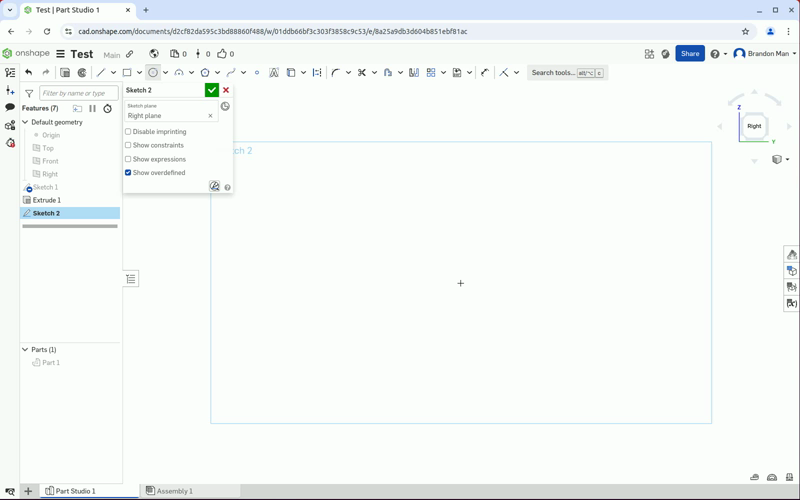
click(460, 282)
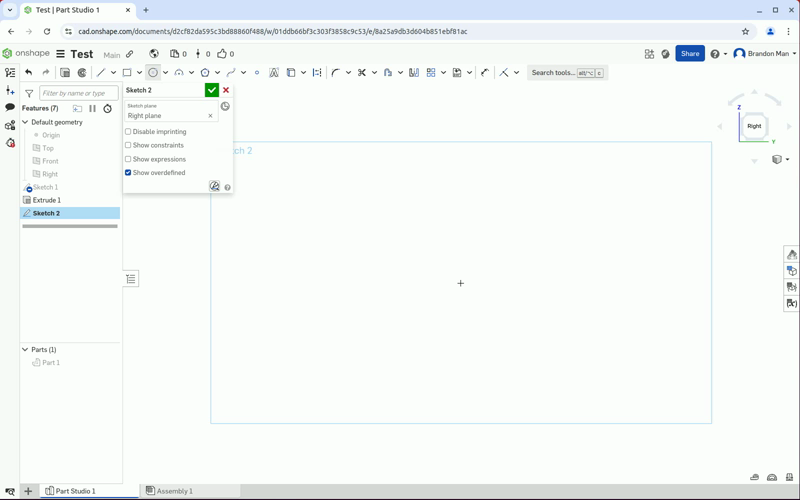
key_up(shift)
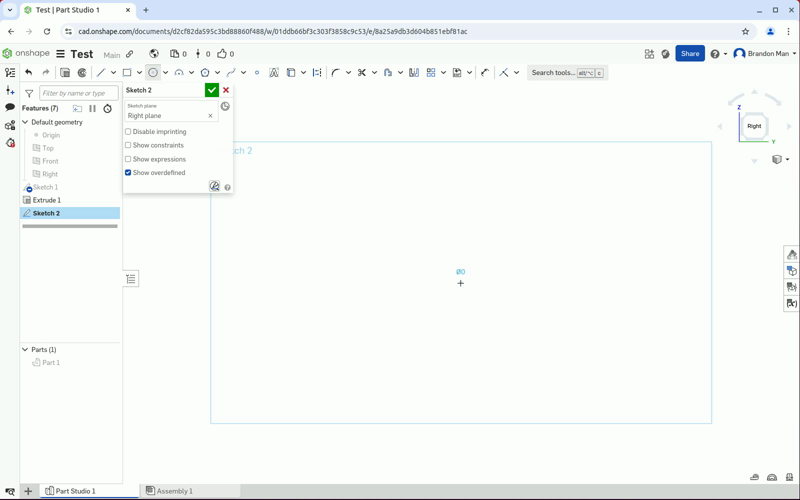
mouse_move(527, 282)
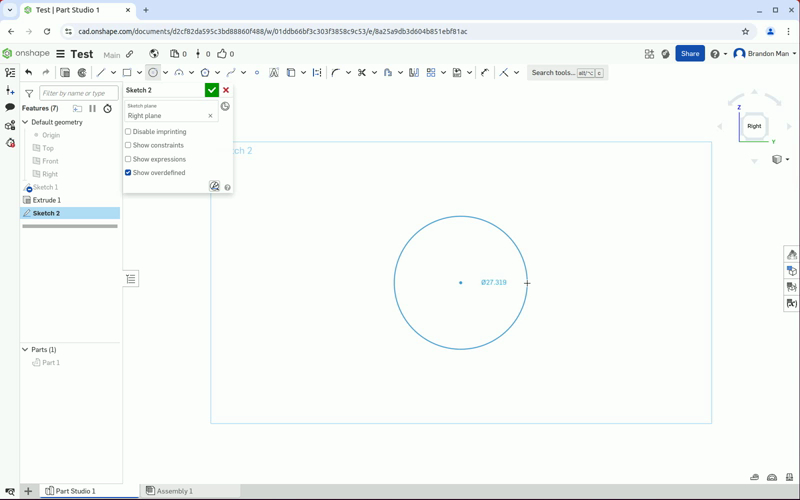
click(527, 282)
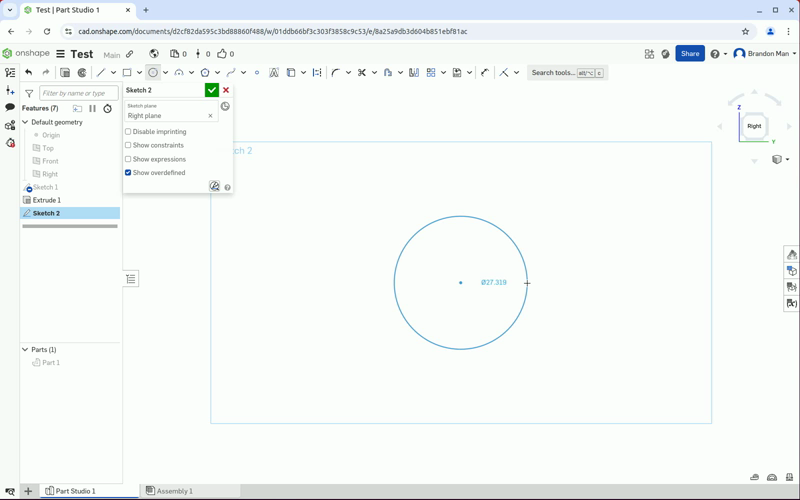
key(esc)
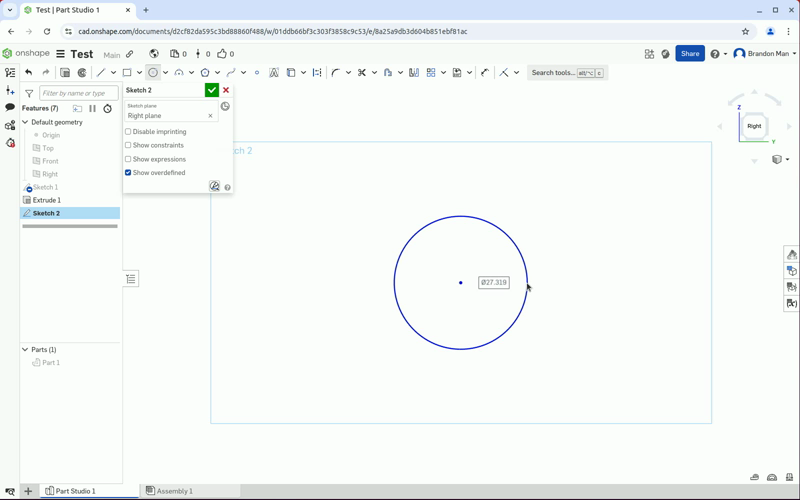
key(c)
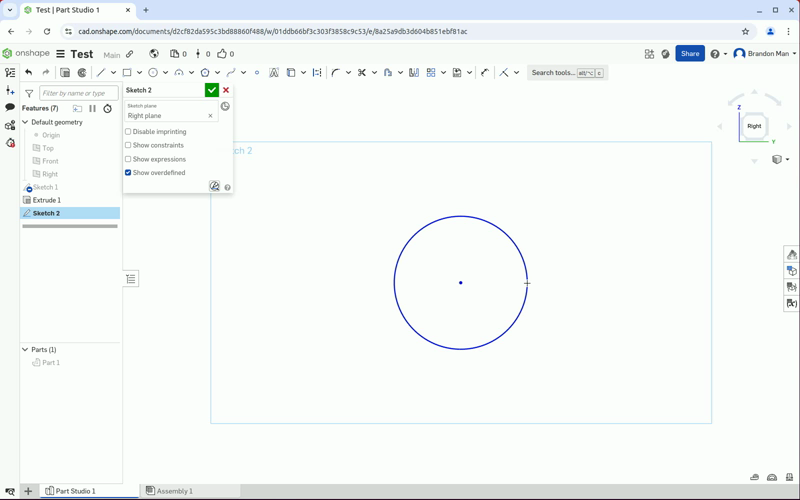
key_down(shift)
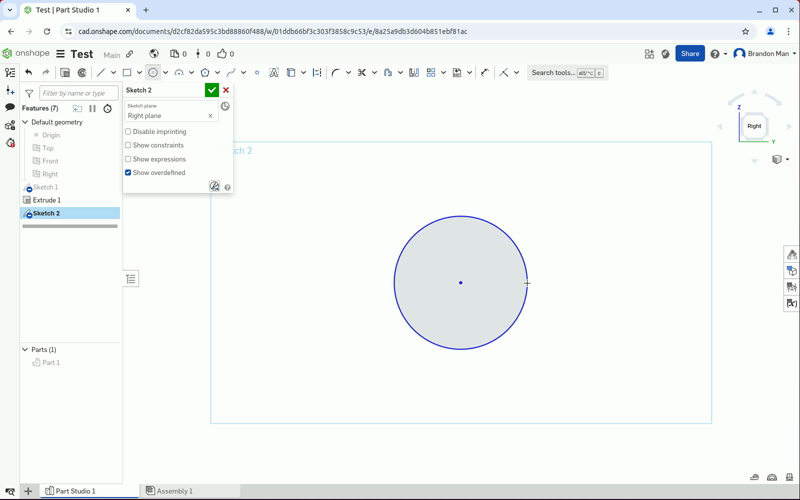
mouse_move(460, 282)
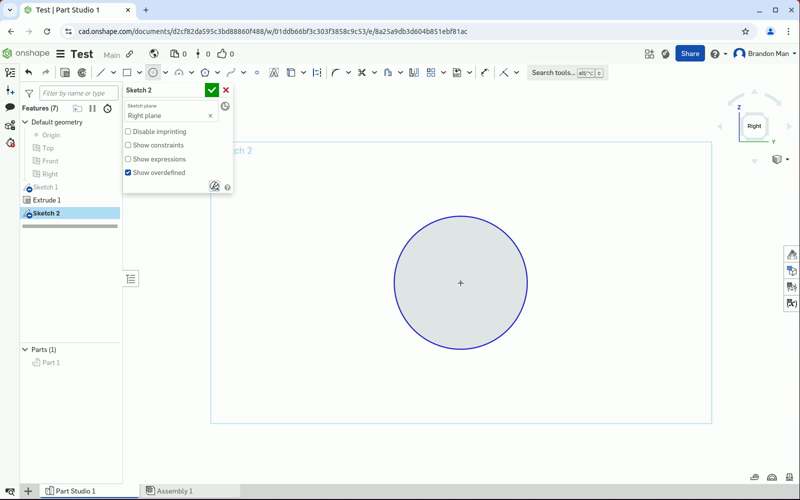
click(460, 282)
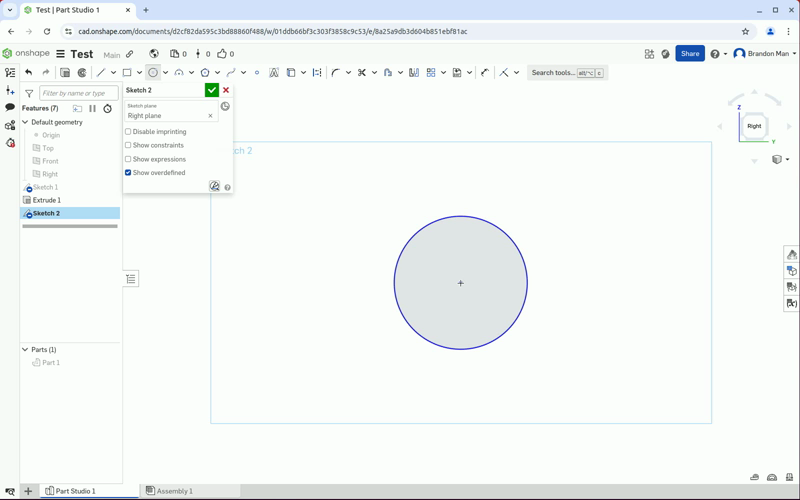
key_up(shift)
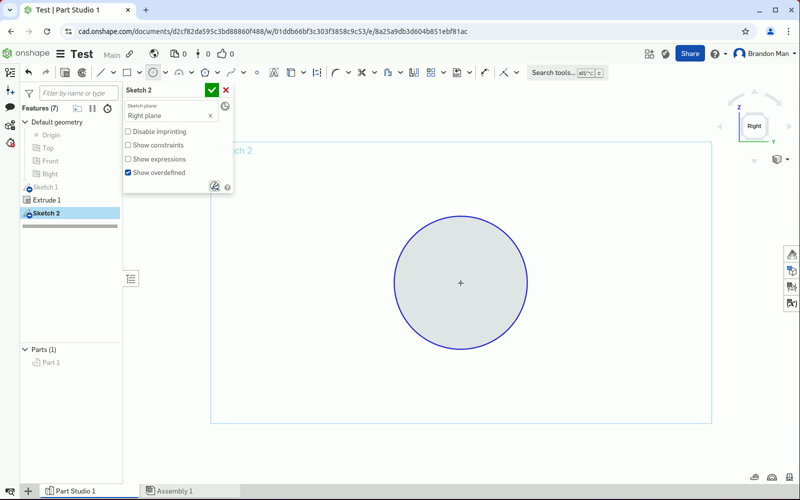
mouse_move(506, 282)
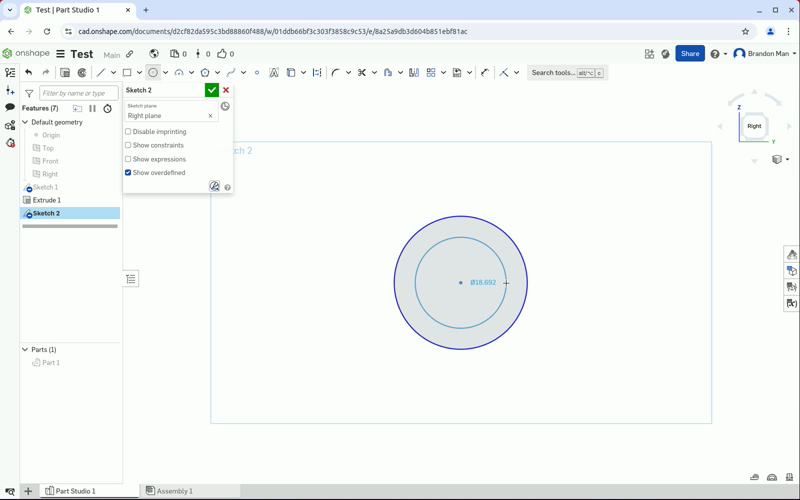
click(506, 282)
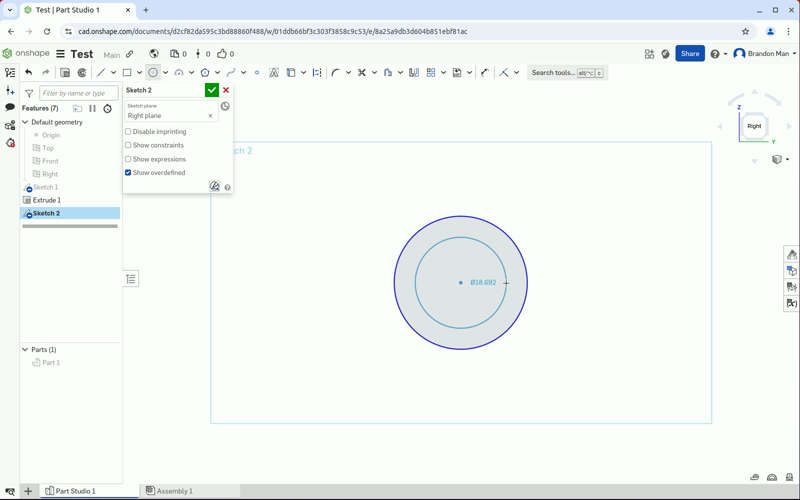
key(esc)
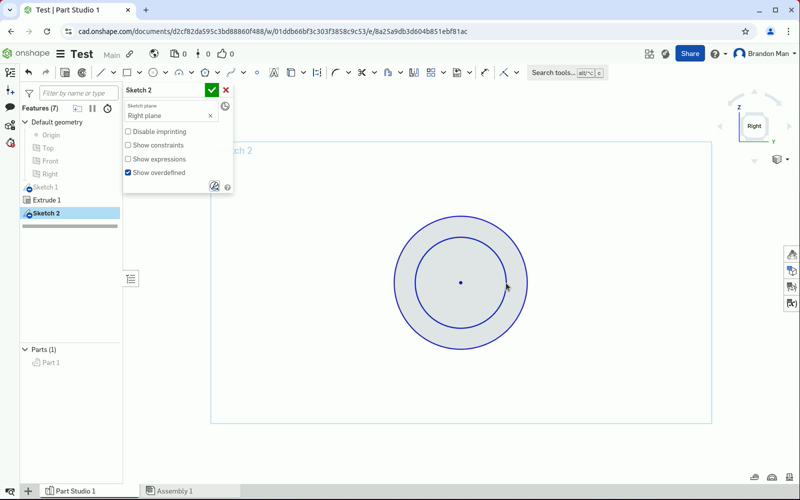
mouse_move(512, 276)
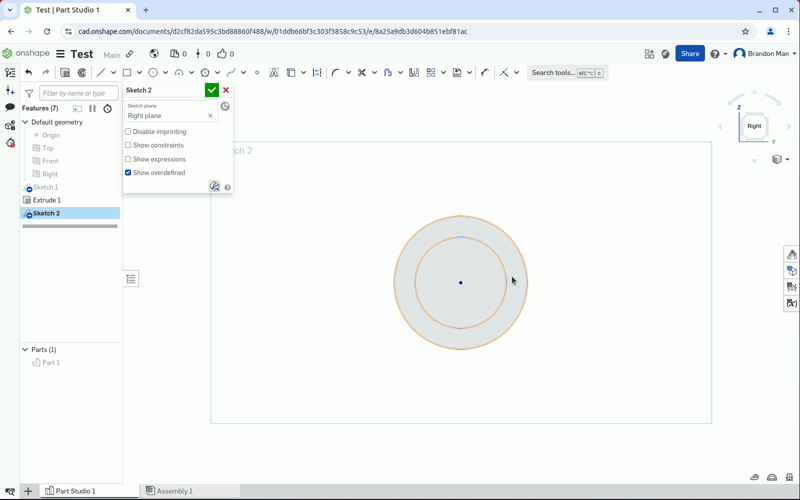
click(512, 276)
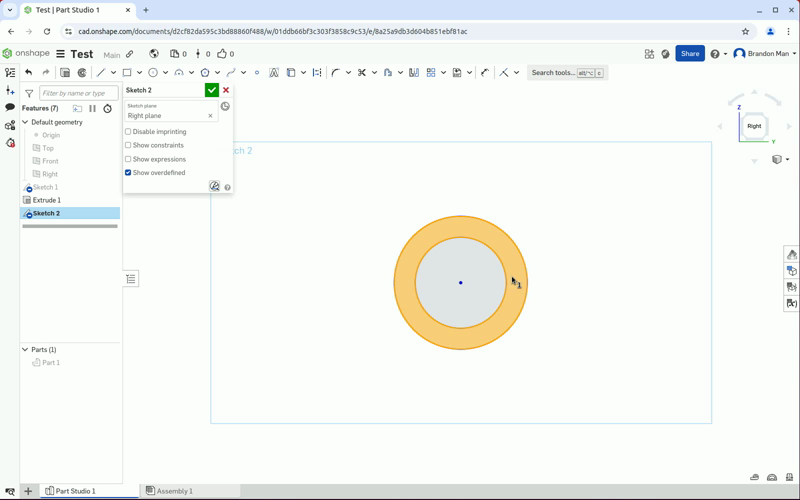
mouse_move(73, 352)
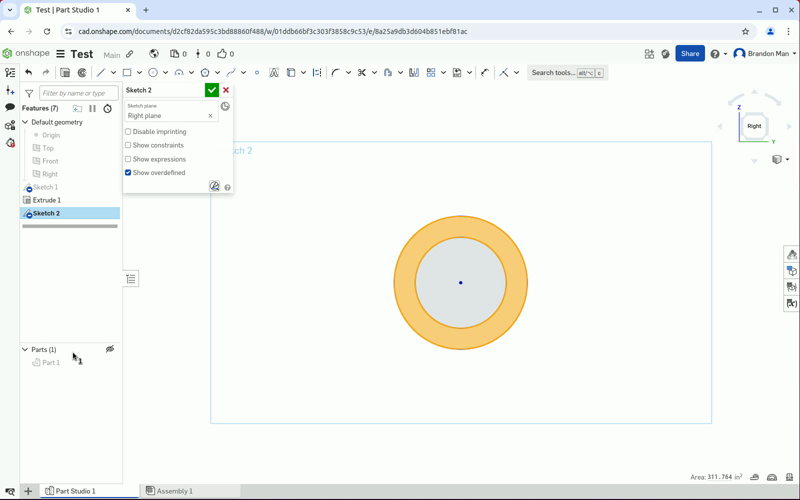
key(shift+y)
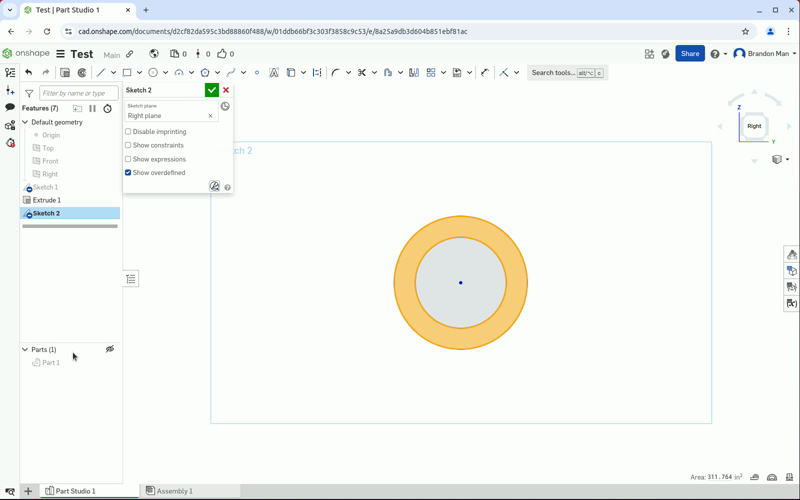
key(shift+e)
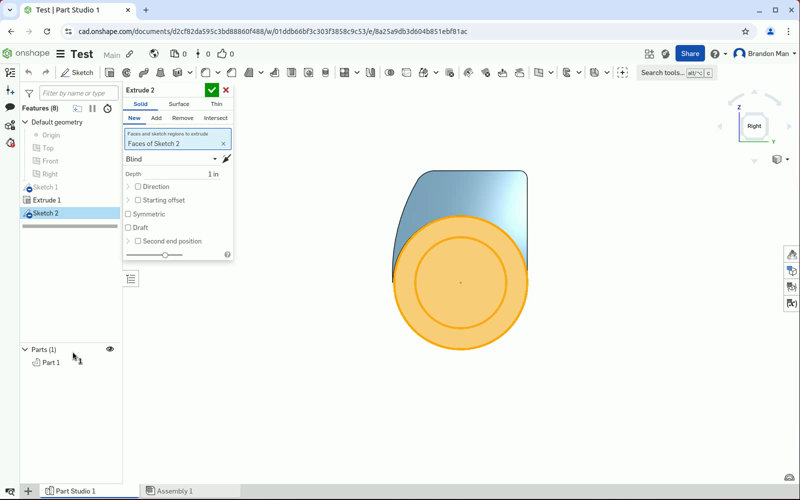
mouse_move(143, 106)
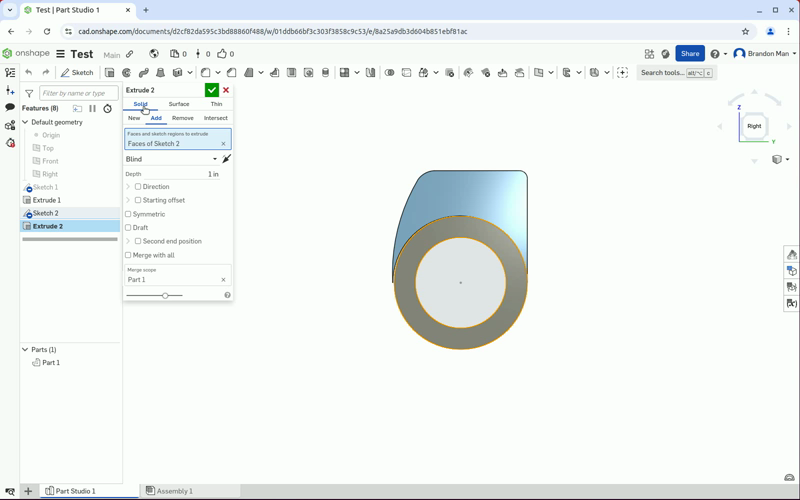
click(143, 106)
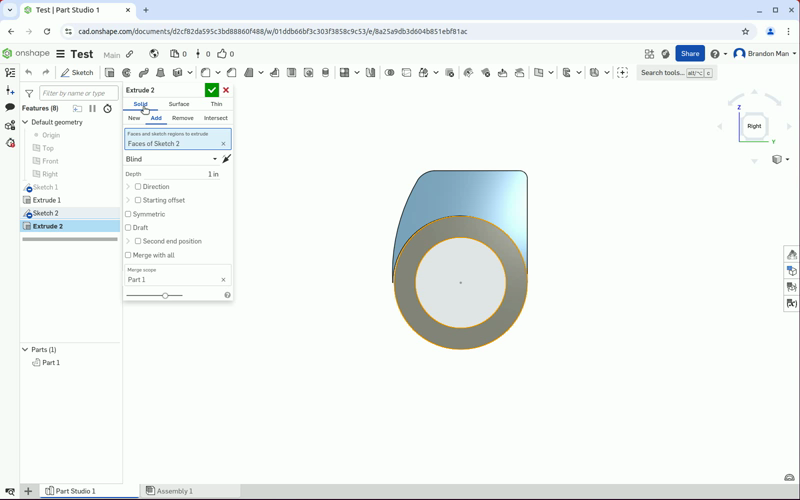
mouse_move(137, 120)
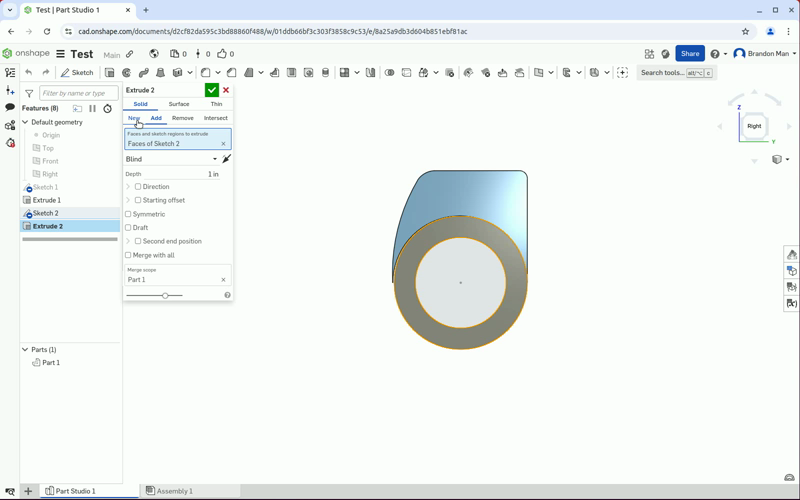
click(137, 120)
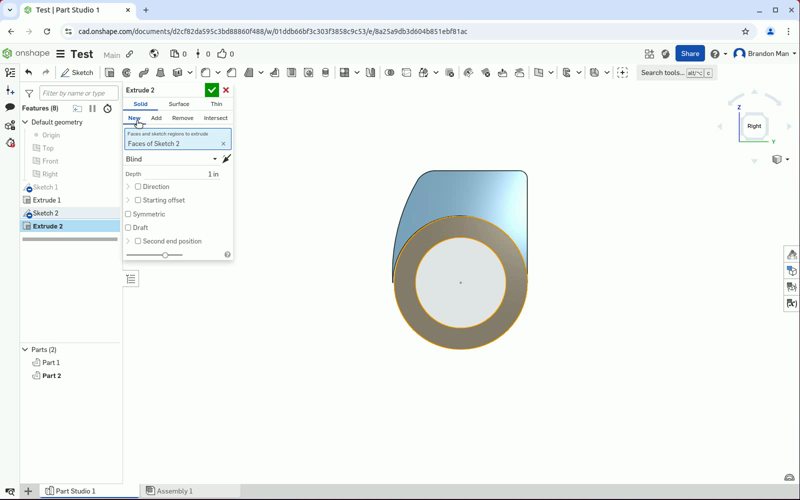
key(tab, 4)
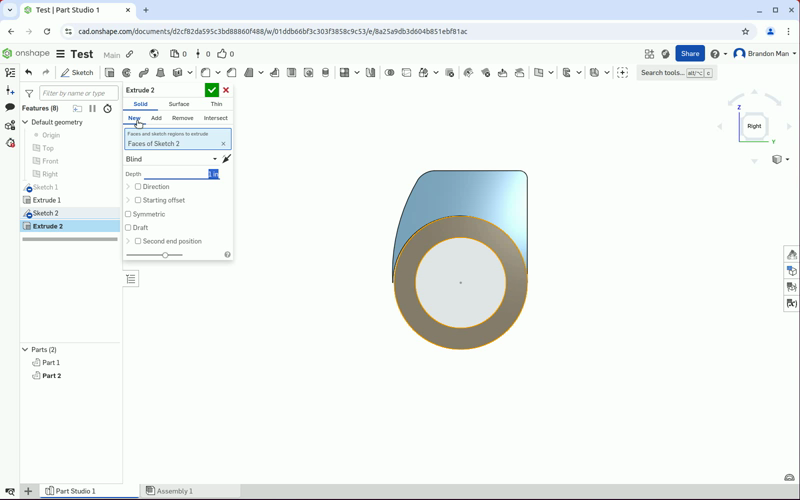
text(9.147)
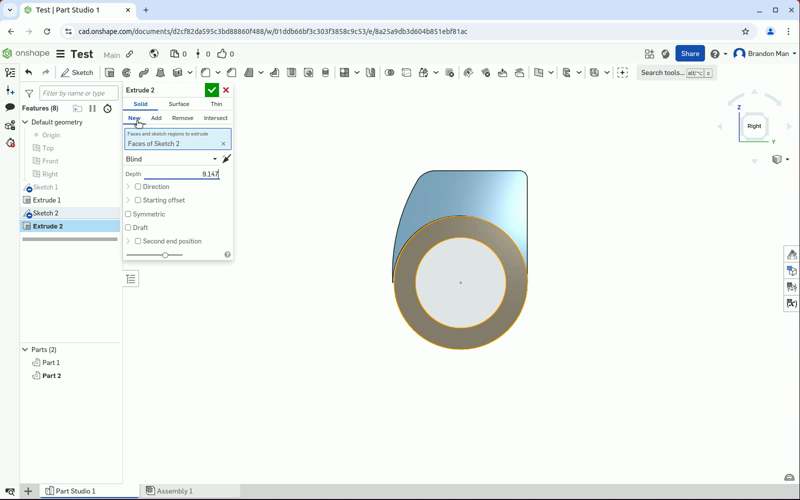
key(enter)
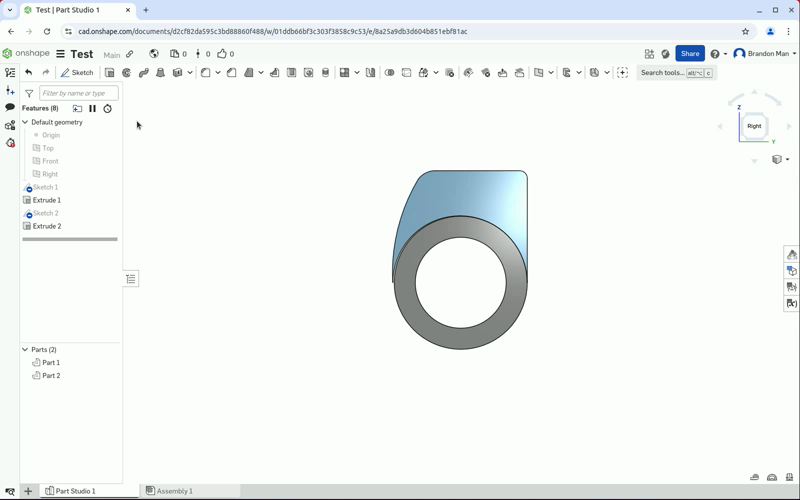
key(shift+h)
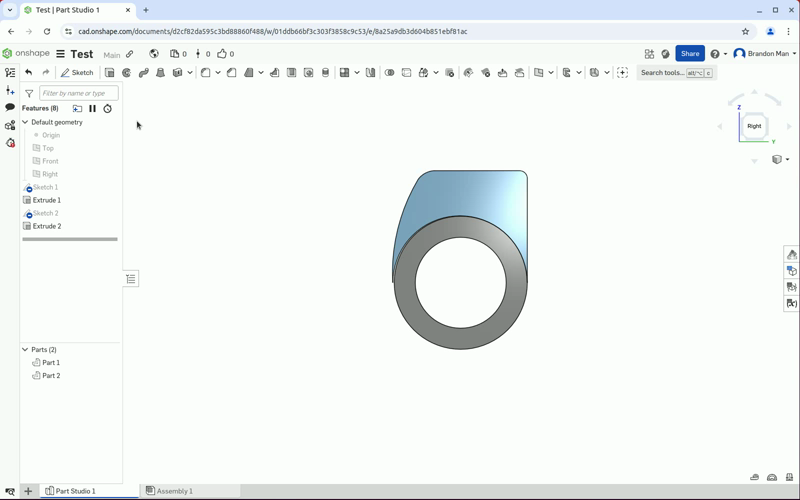
key(shift+h)
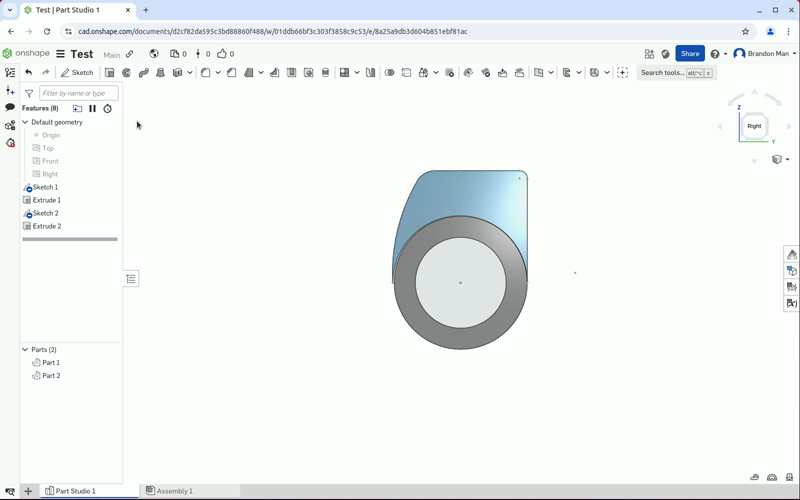
key(shift+7)
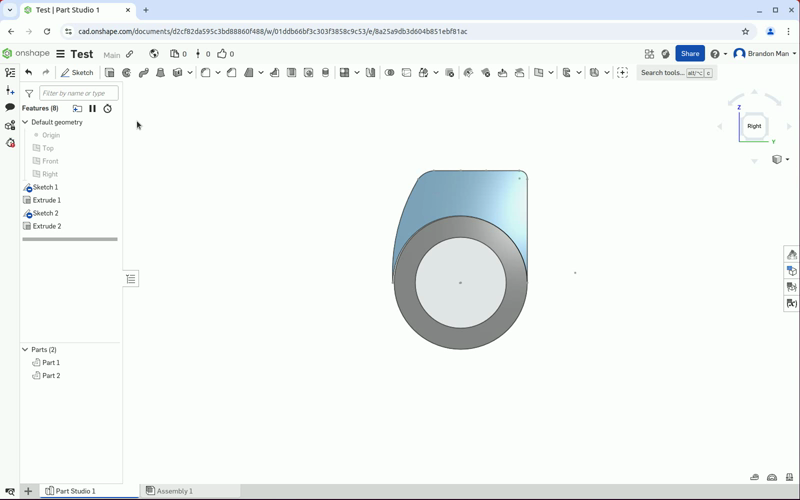
key(right, 2)
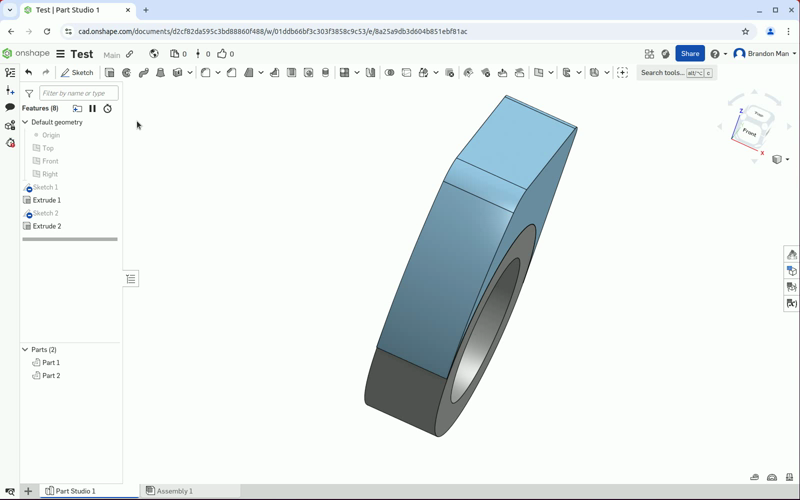
key(down, 2)
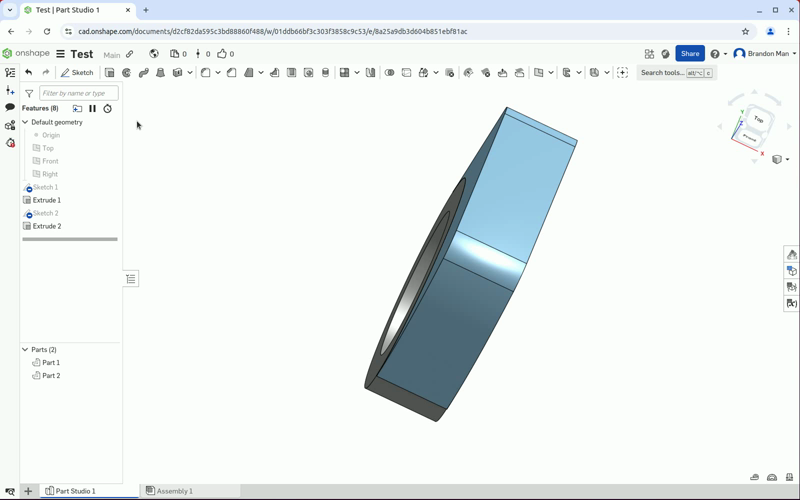
key(up, 2)
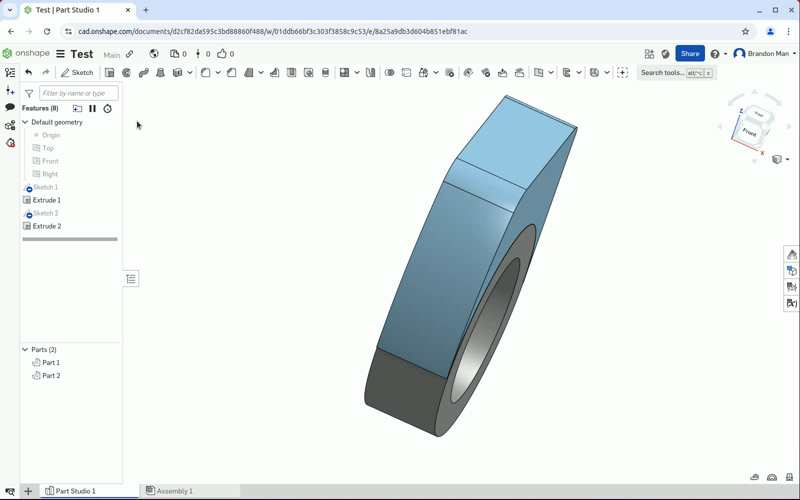
key(left, 2)
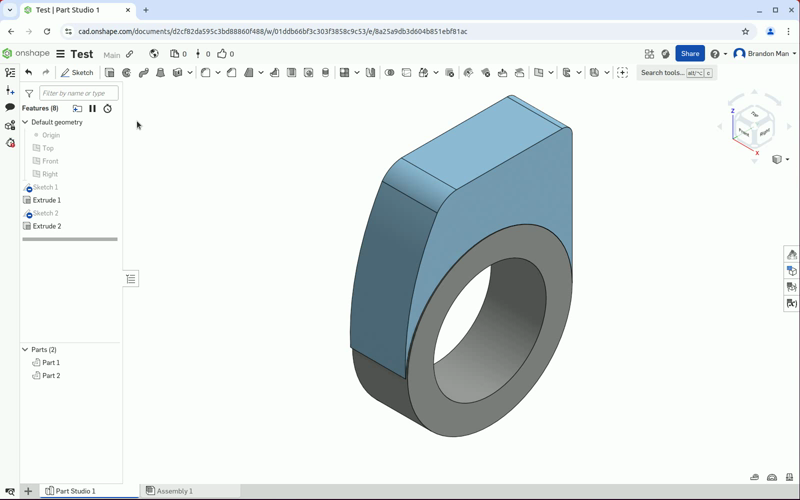
mouse_move(73, 189)
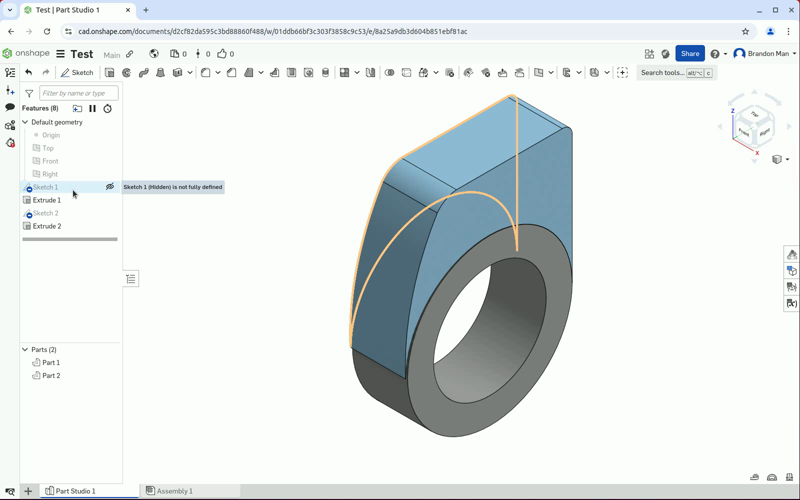
click(73, 189)